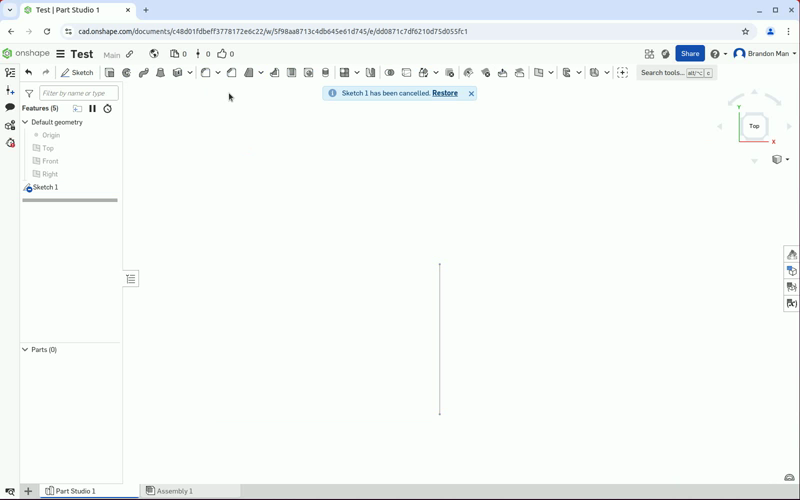
key(shift+h)
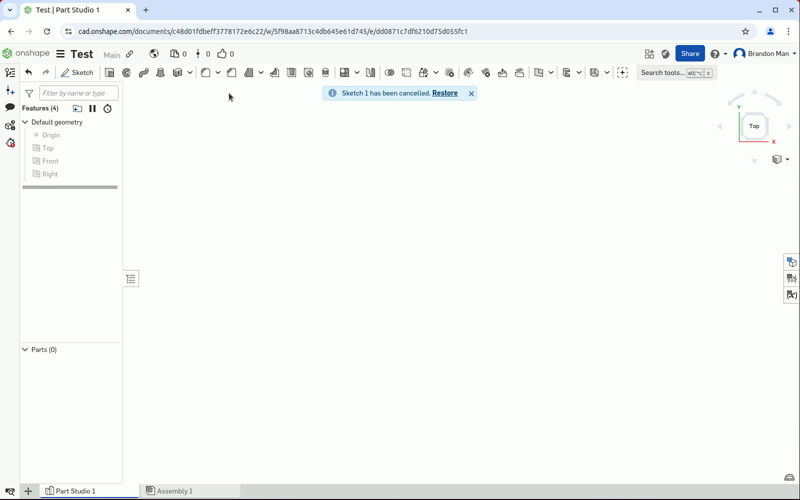
mouse_move(73, 352)
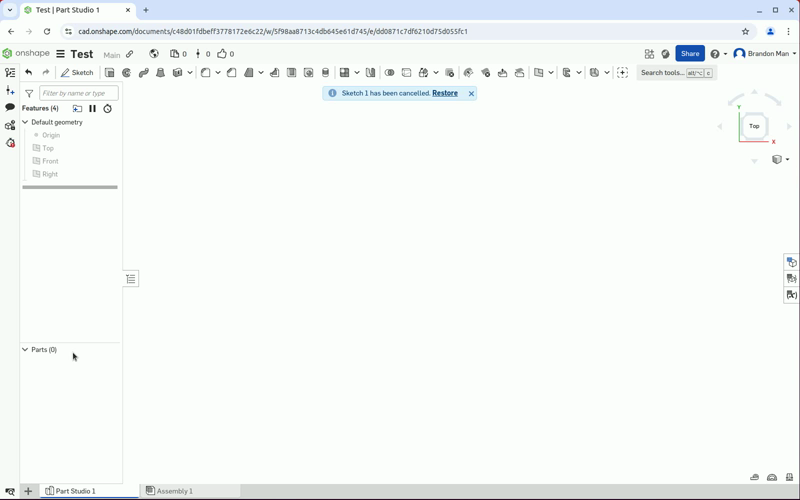
key(y)
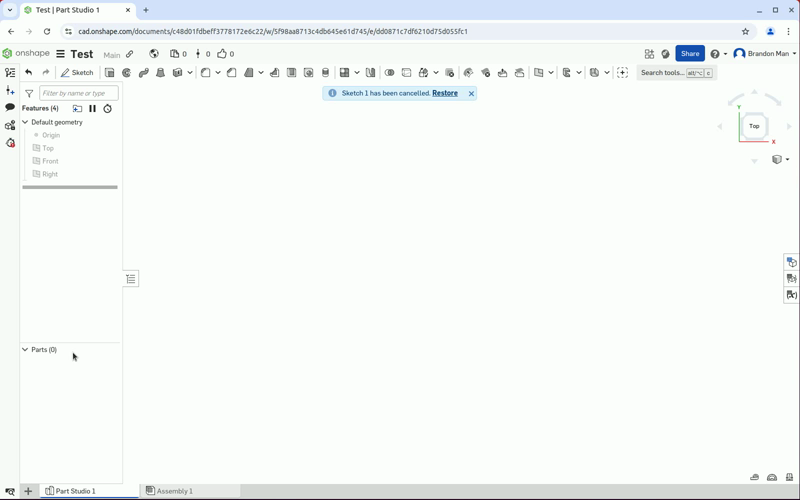
key(shift+p)
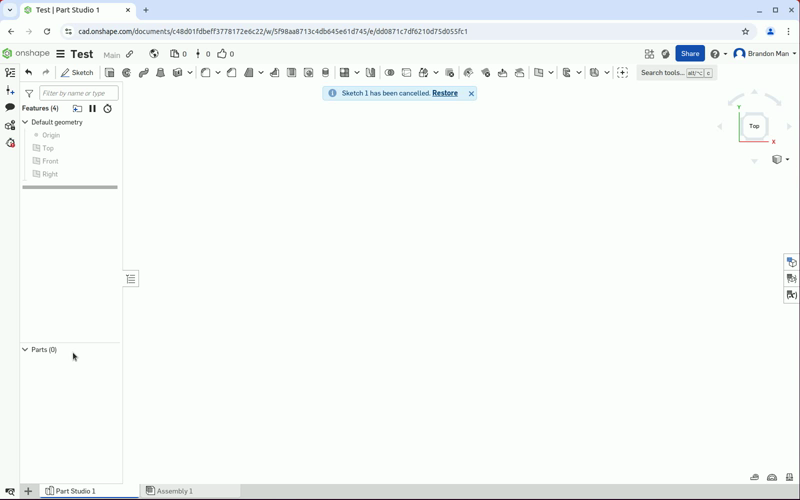
key(space)
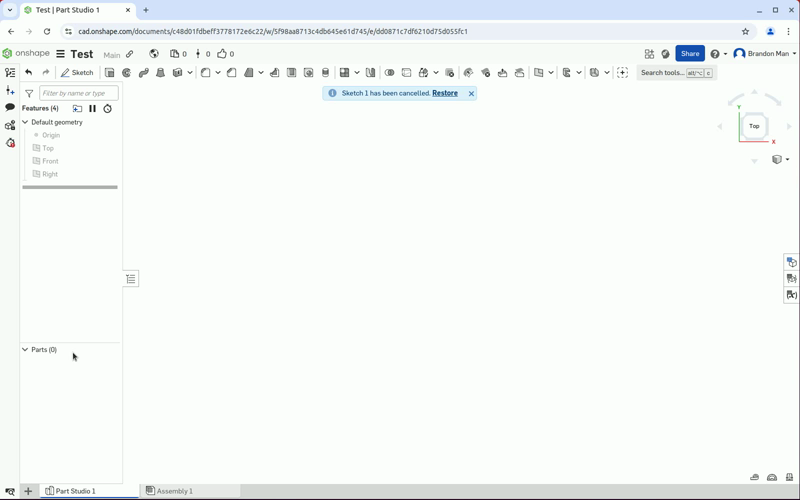
key_down(shift)
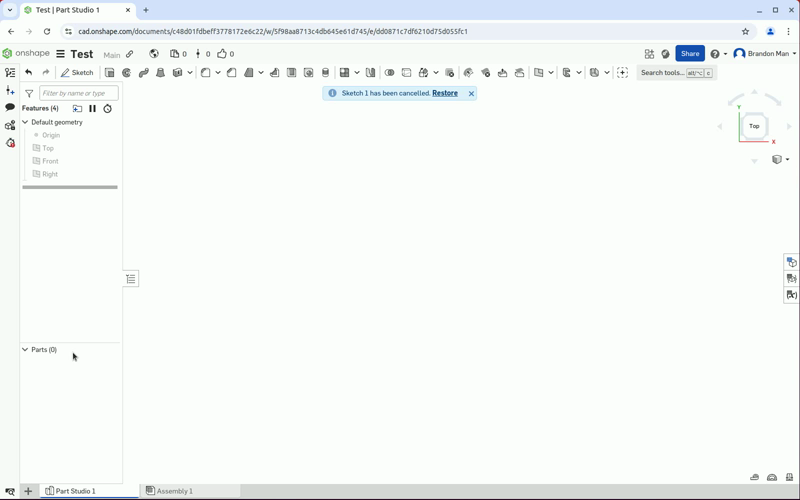
key(up)
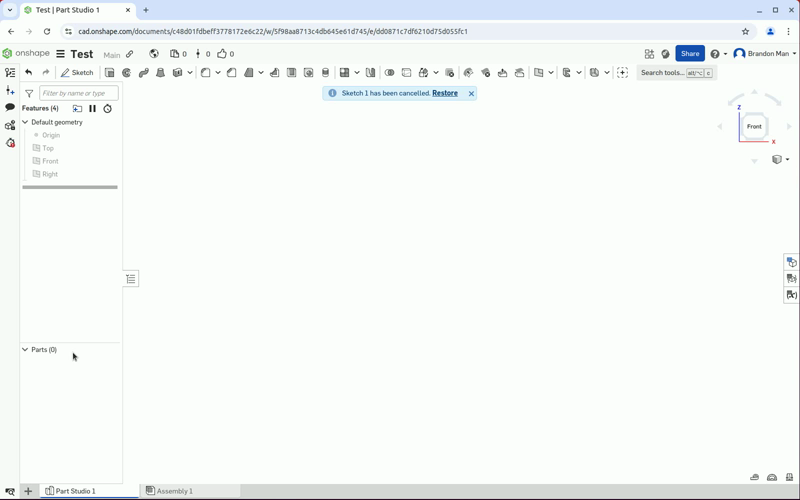
key_up(shift)
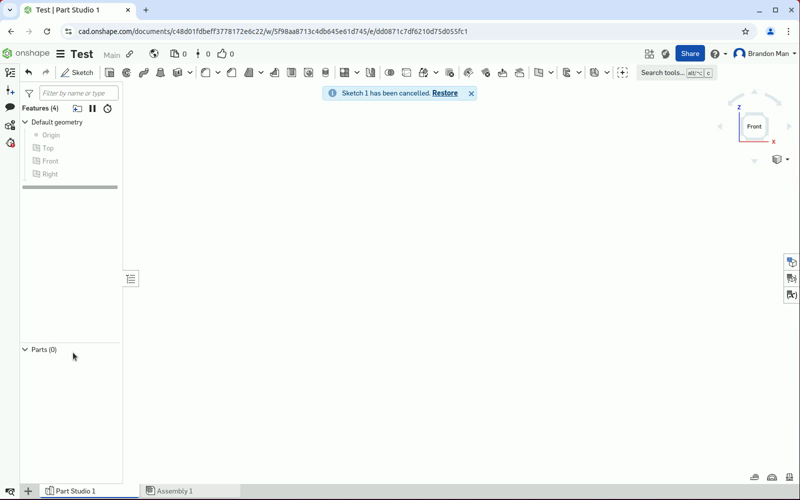
mouse_move(73, 352)
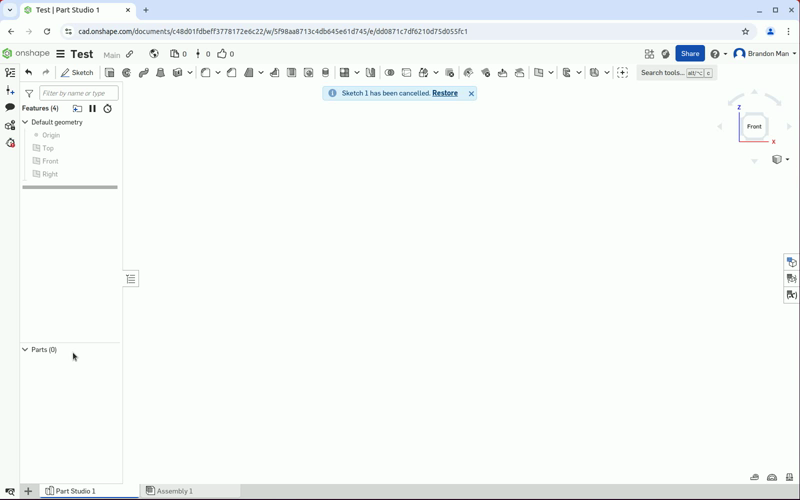
key(shift+y)
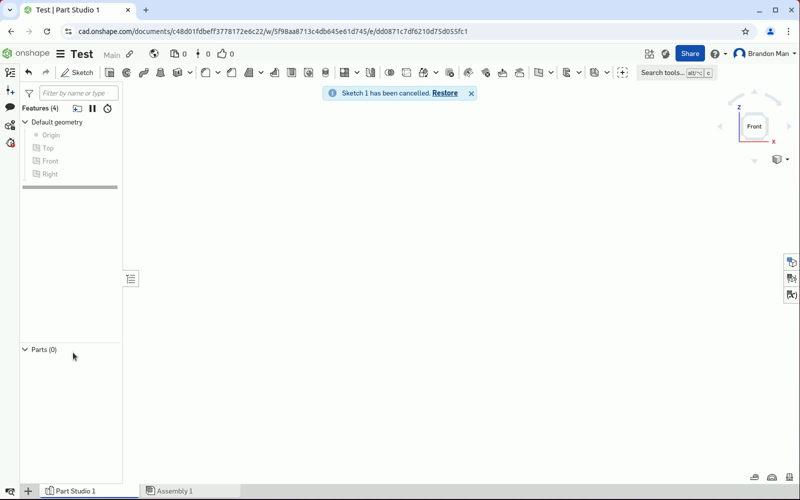
key(shift+s)
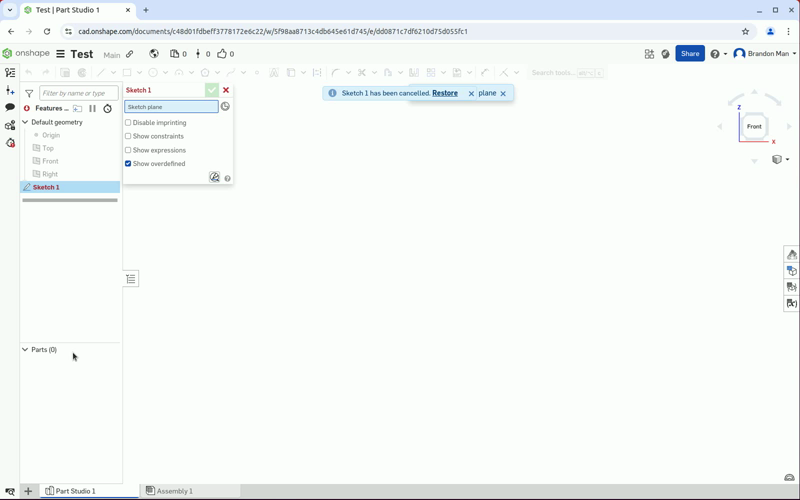
mouse_move(73, 163)
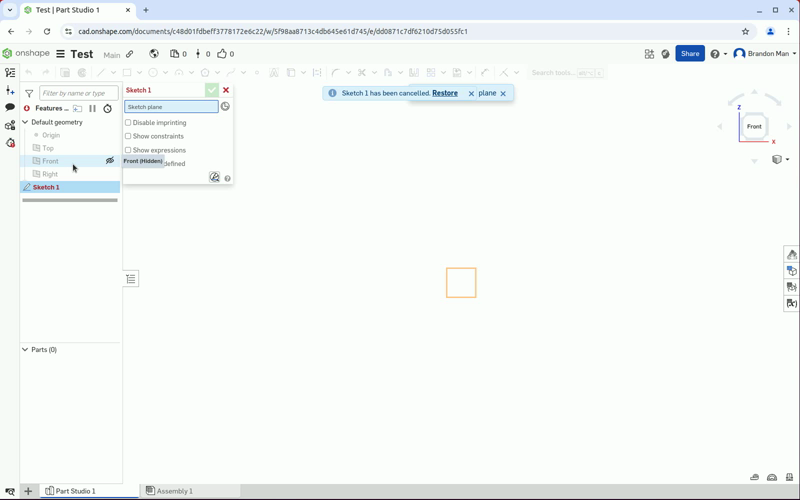
click(73, 163)
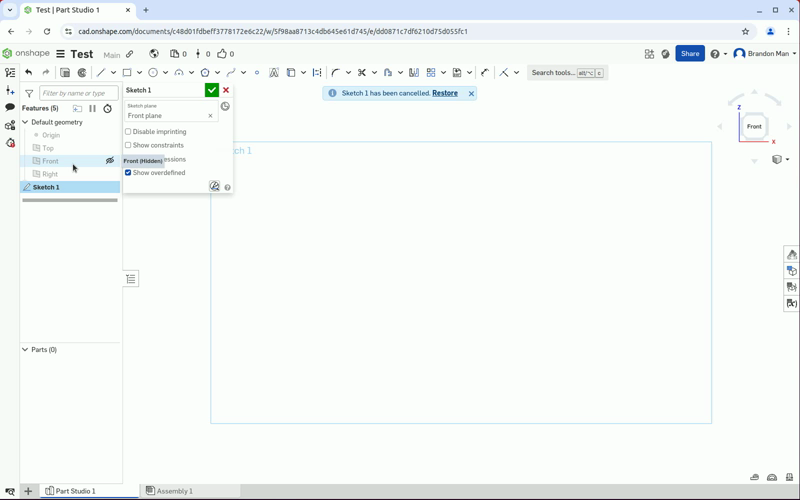
mouse_move(73, 352)
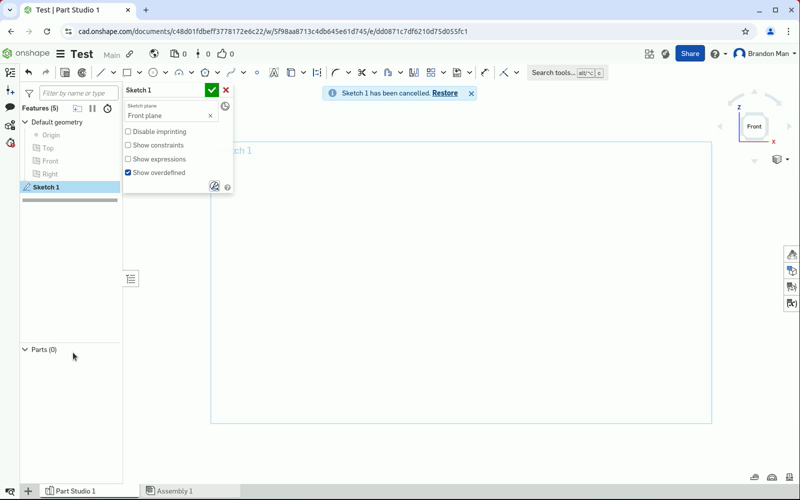
key(y)
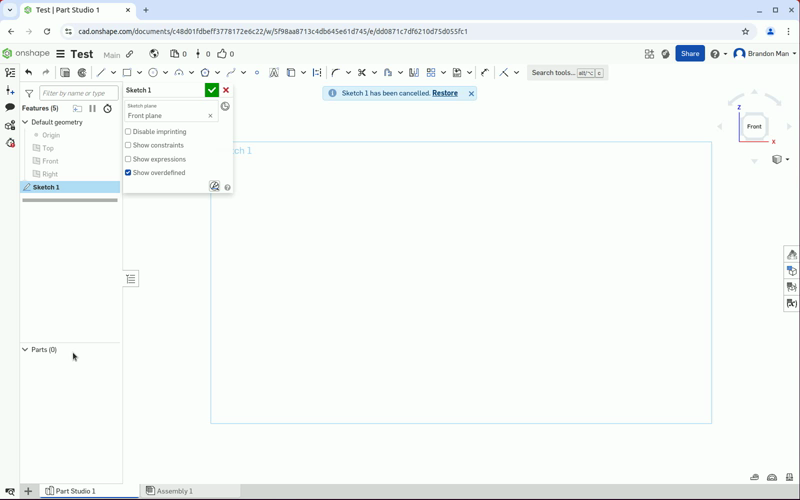
key(l)
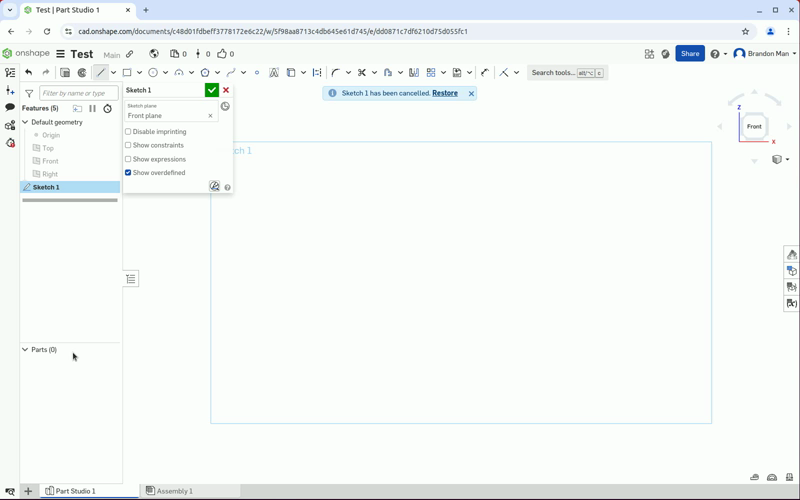
key_down(shift)
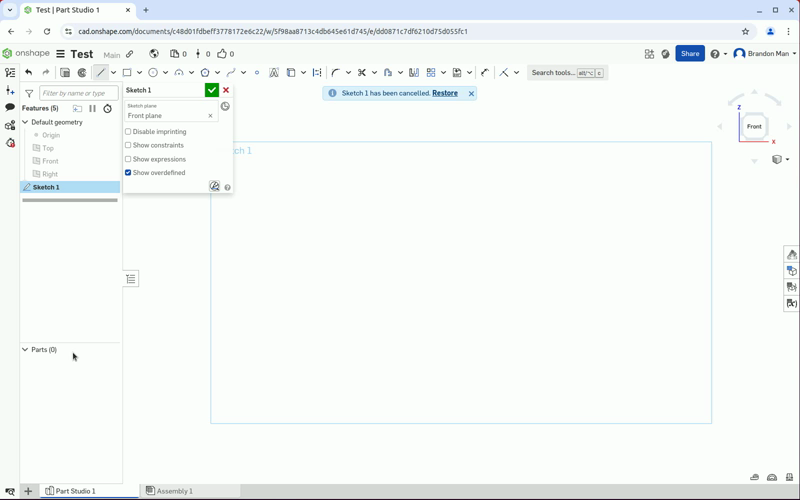
mouse_move(430, 308)
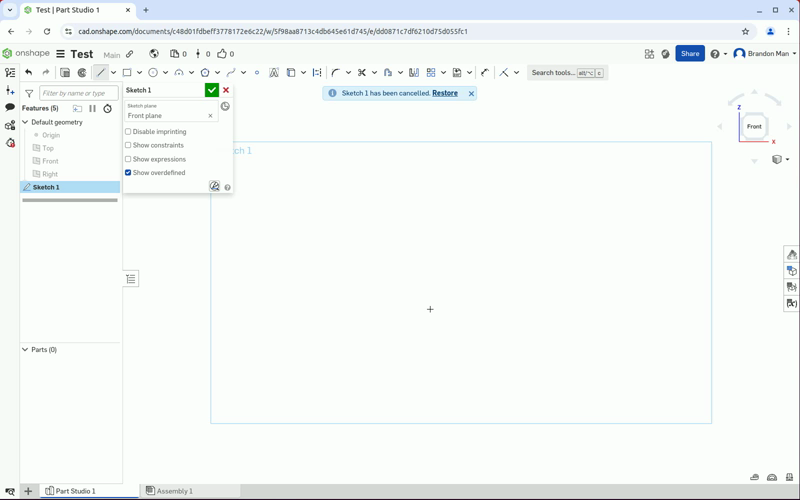
click(430, 308)
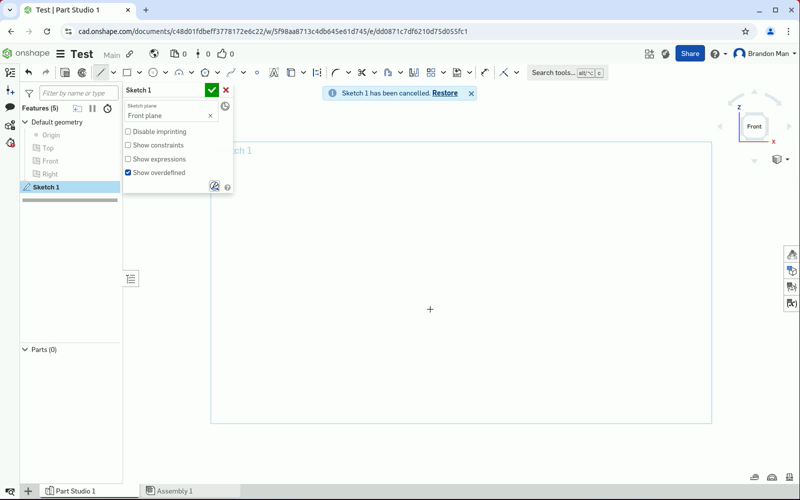
key_up(shift)
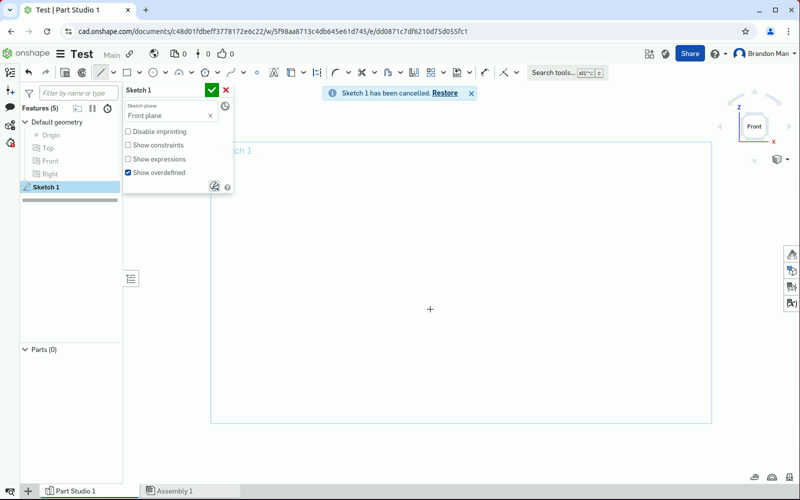
key_down(shift)
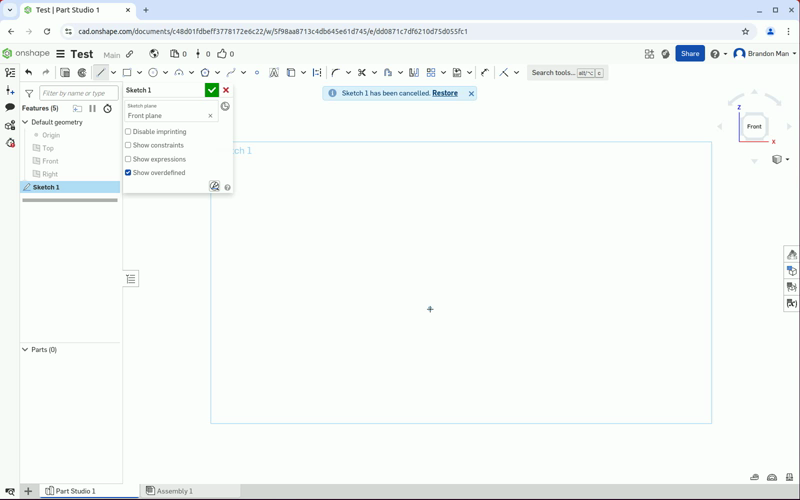
mouse_move(498, 308)
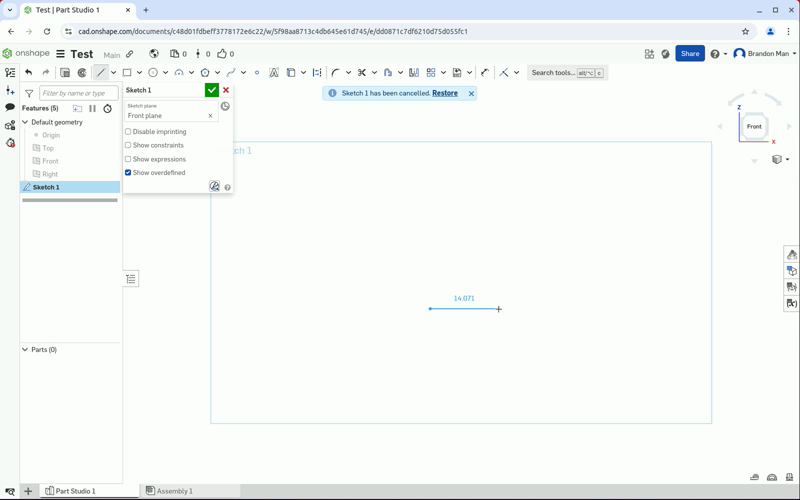
click(498, 308)
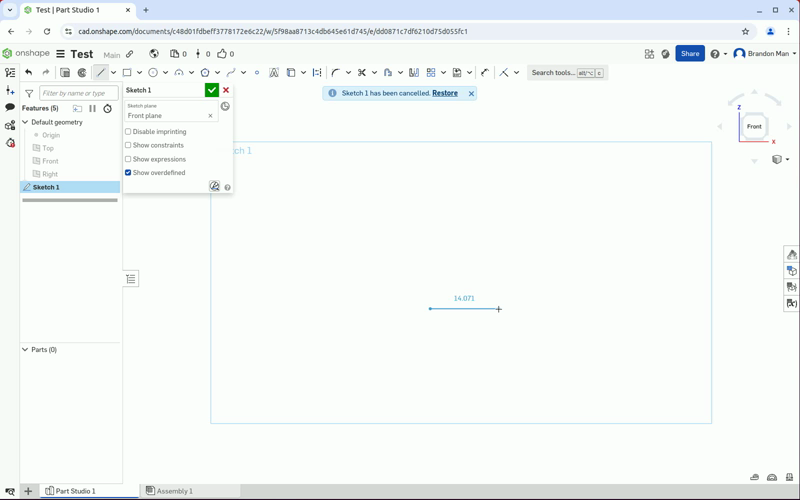
key_up(shift)
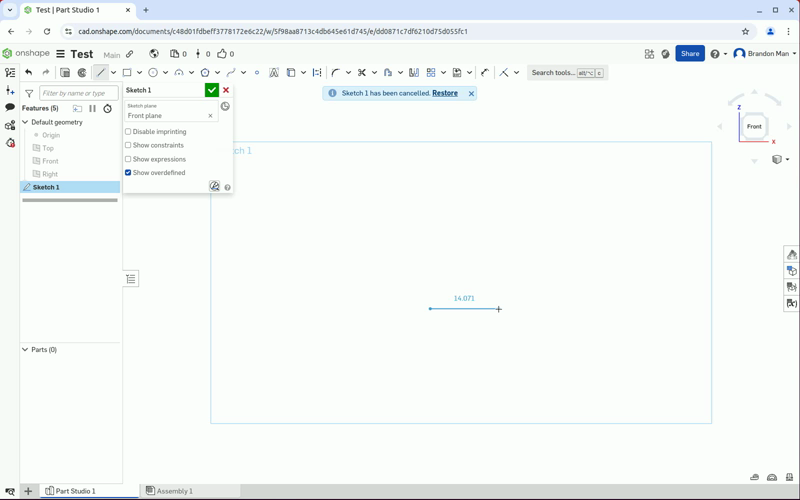
key_down(shift)
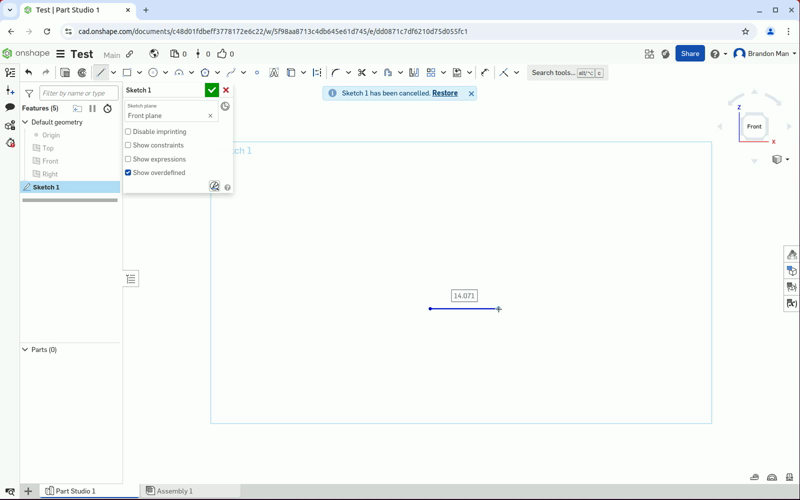
mouse_move(498, 240)
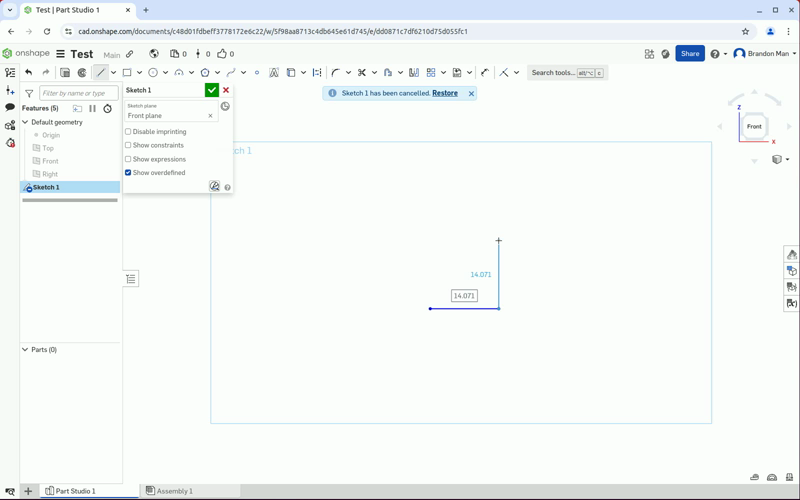
click(498, 240)
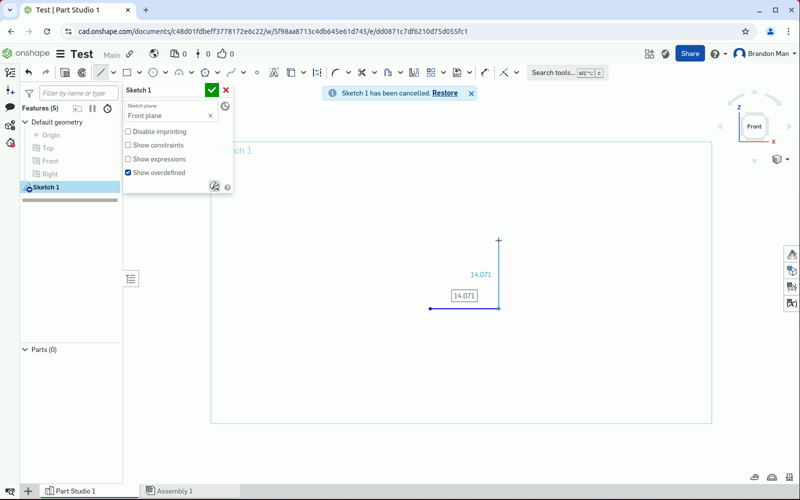
key_up(shift)
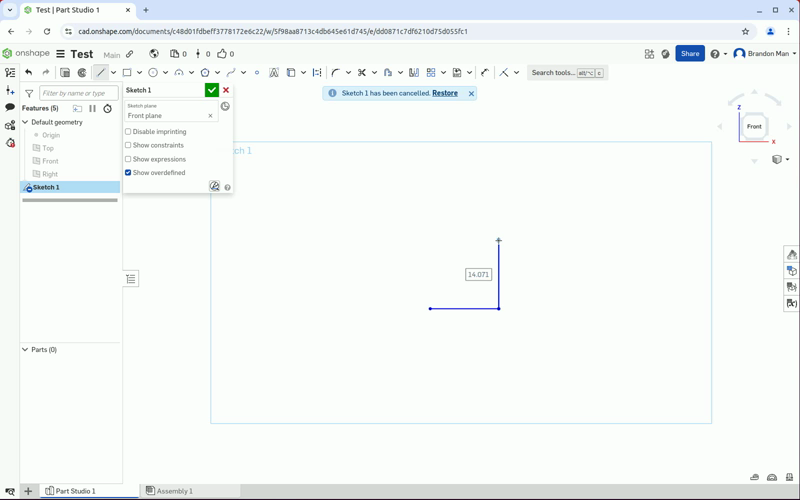
key_down(shift)
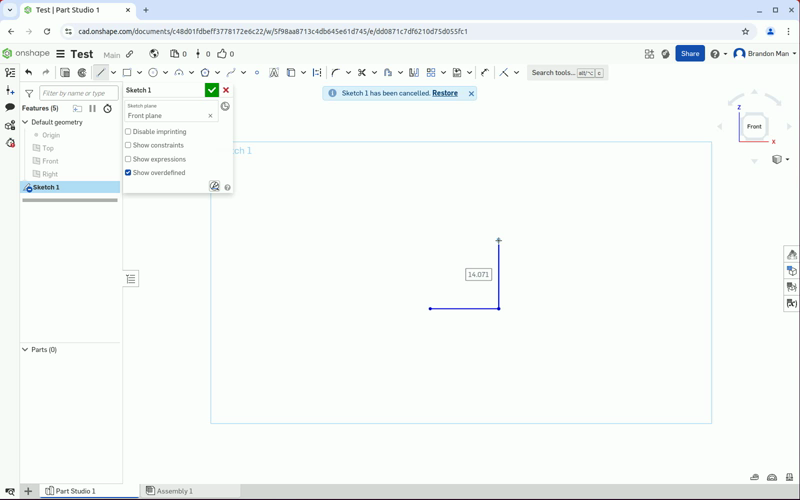
mouse_move(430, 240)
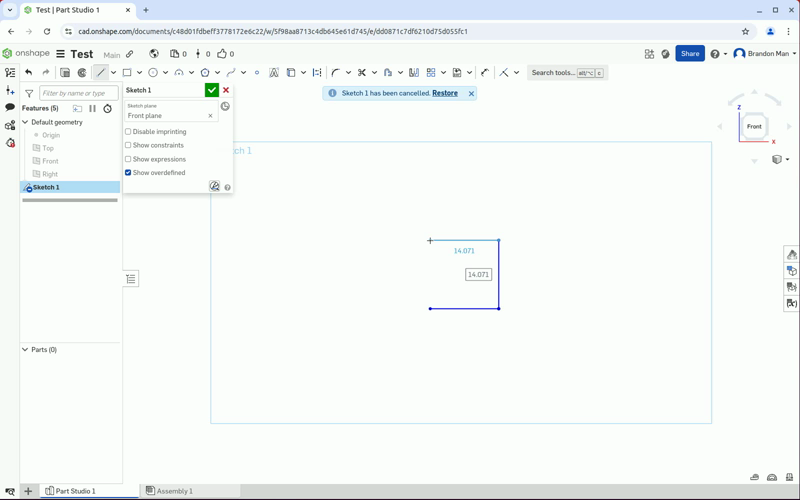
click(430, 240)
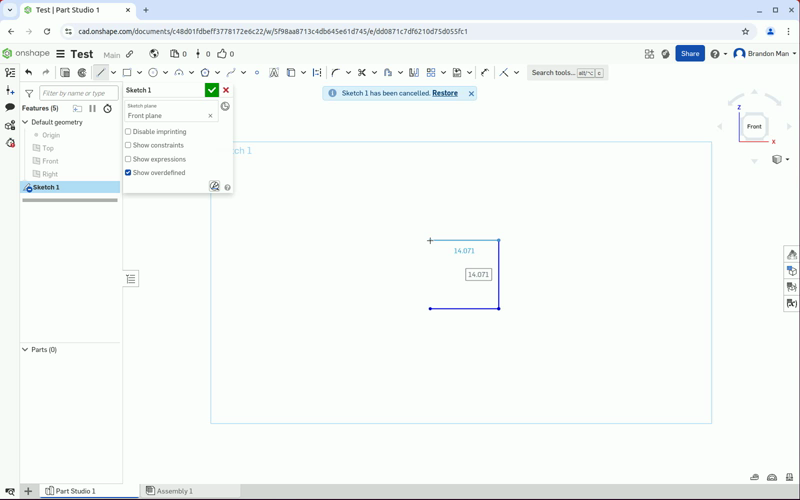
key_up(shift)
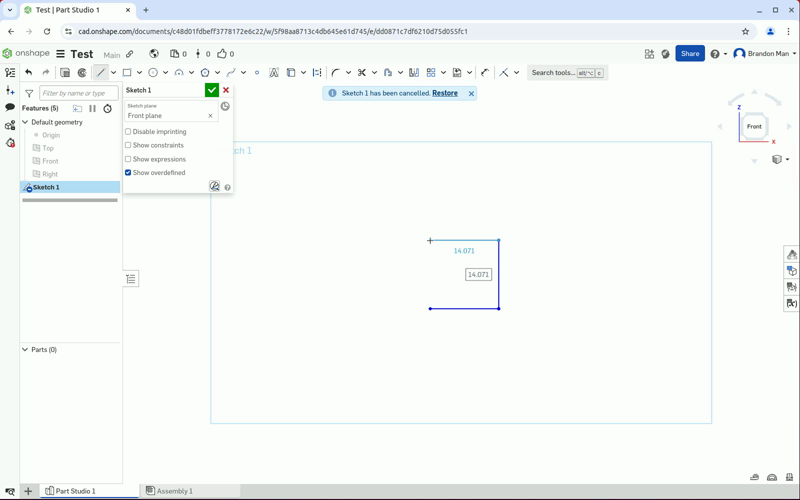
key_down(shift)
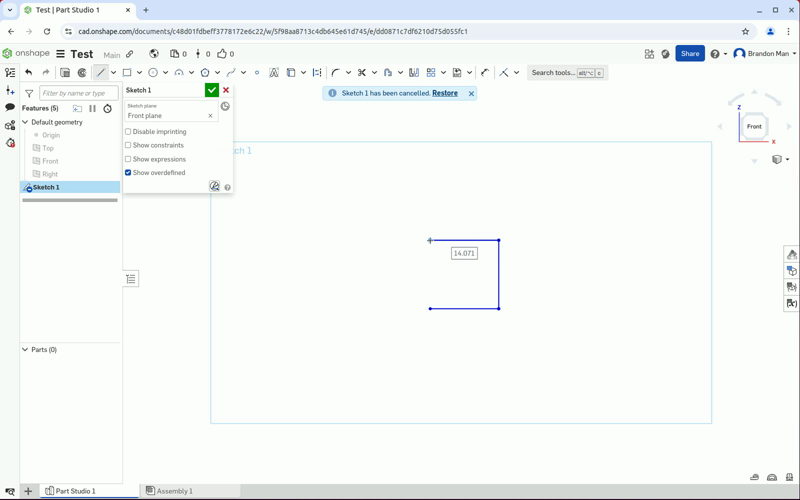
mouse_move(430, 308)
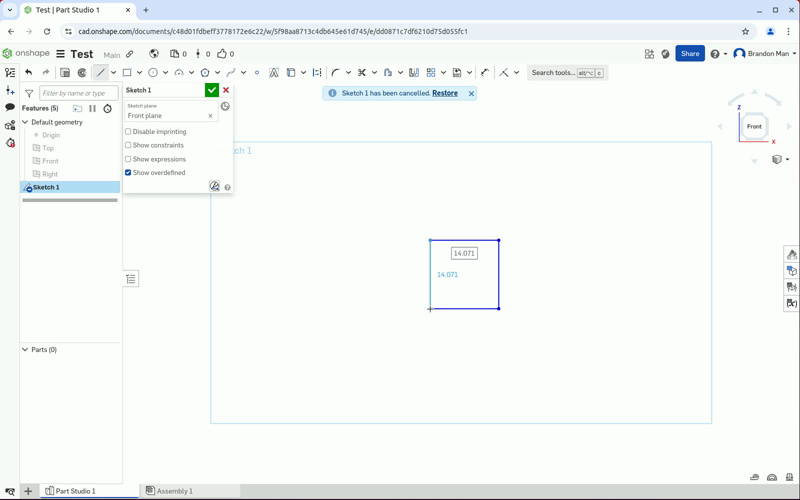
key_up(shift)
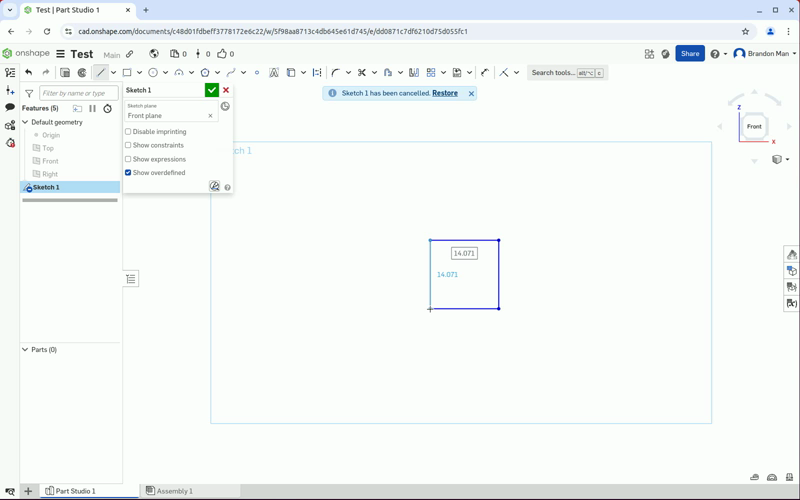
click(430, 308)
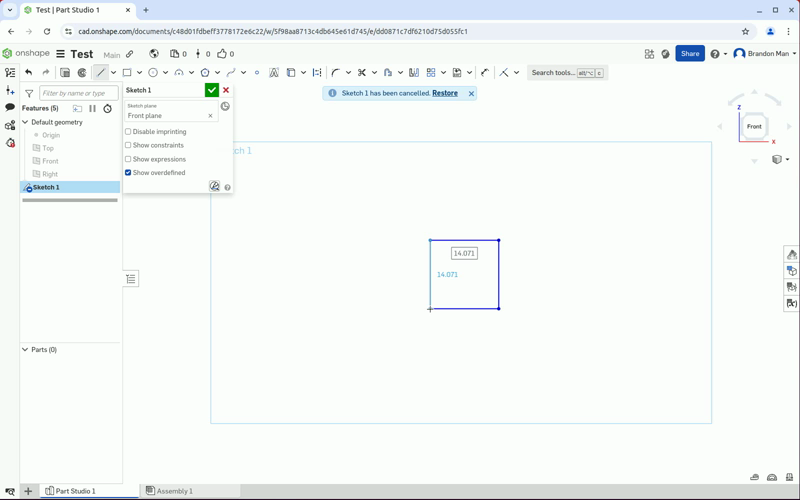
key(esc)
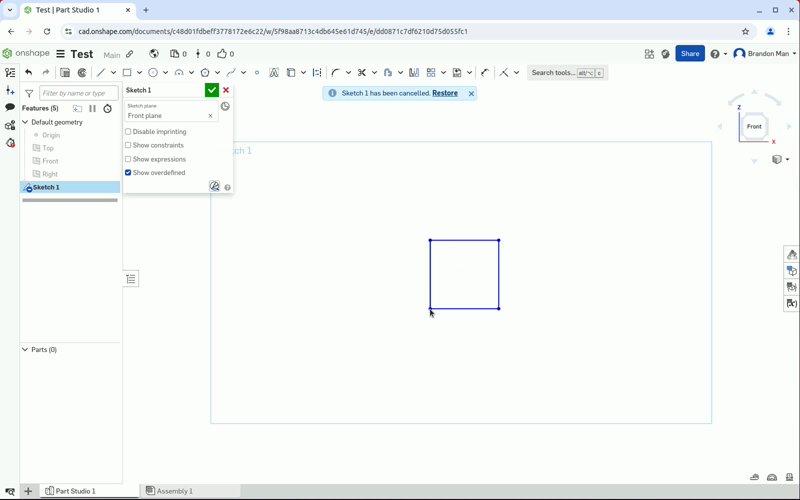
mouse_move(464, 255)
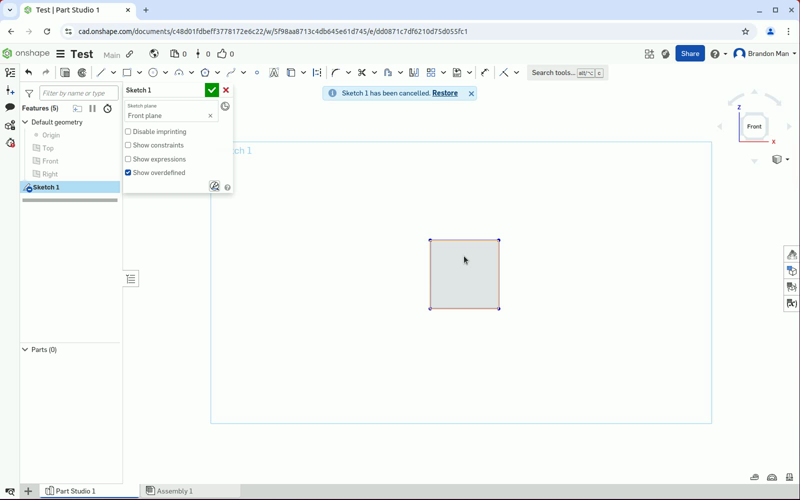
click(464, 255)
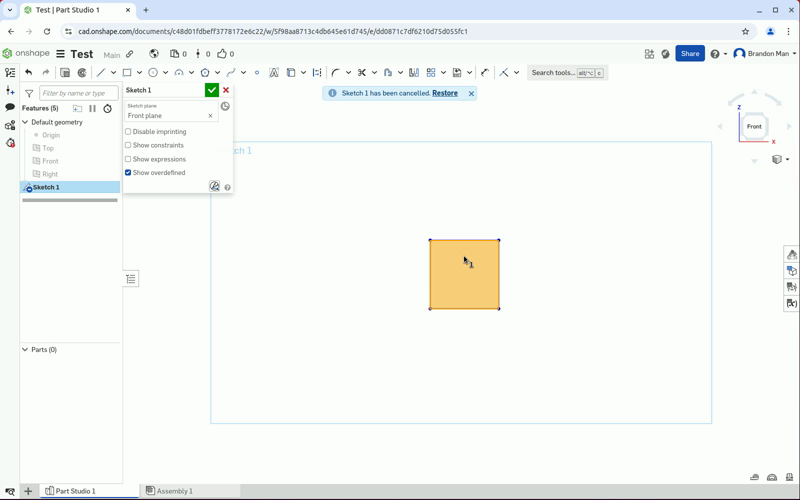
mouse_move(73, 352)
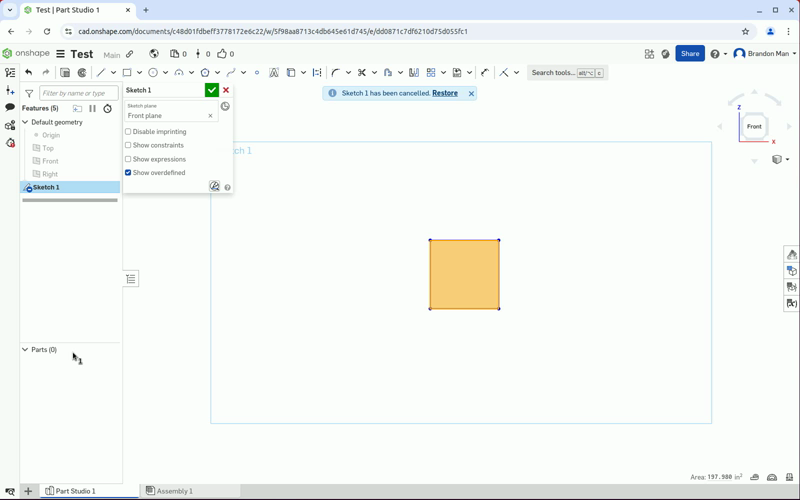
key(shift+y)
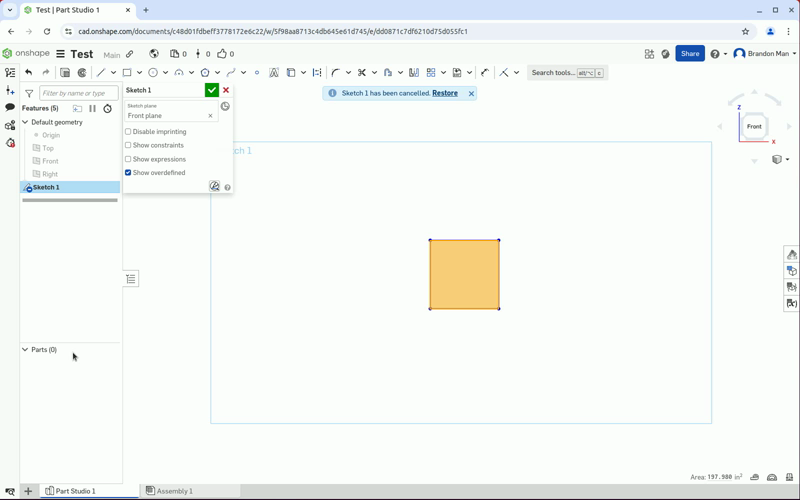
key(shift+e)
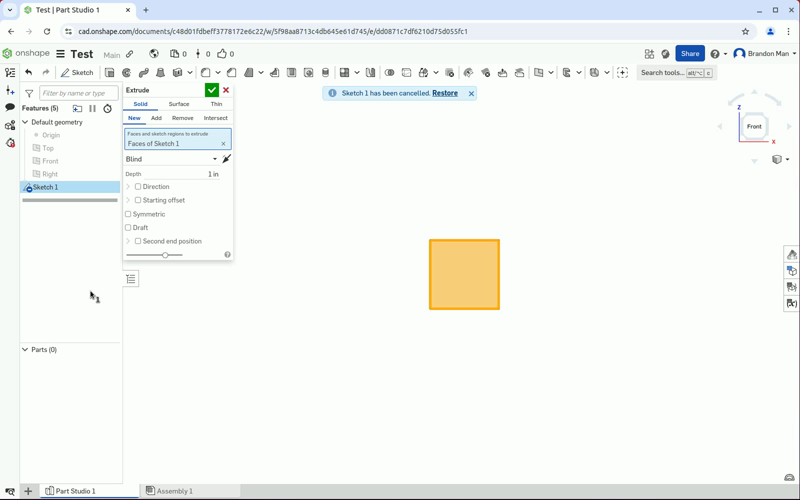
mouse_move(143, 106)
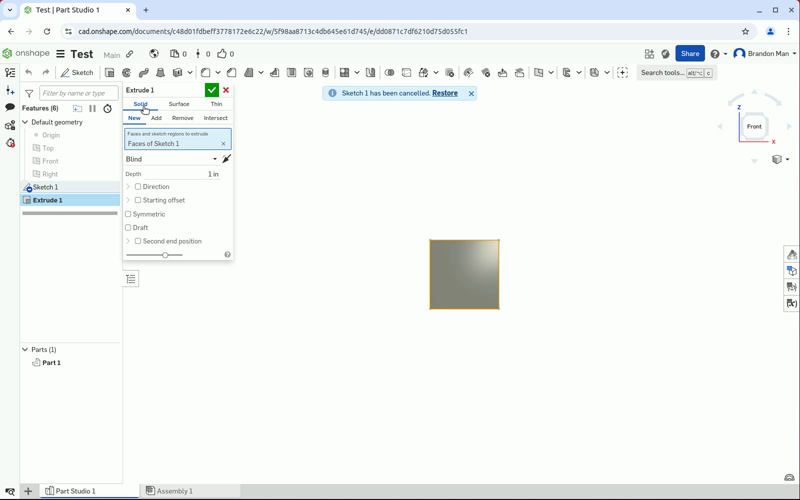
click(143, 106)
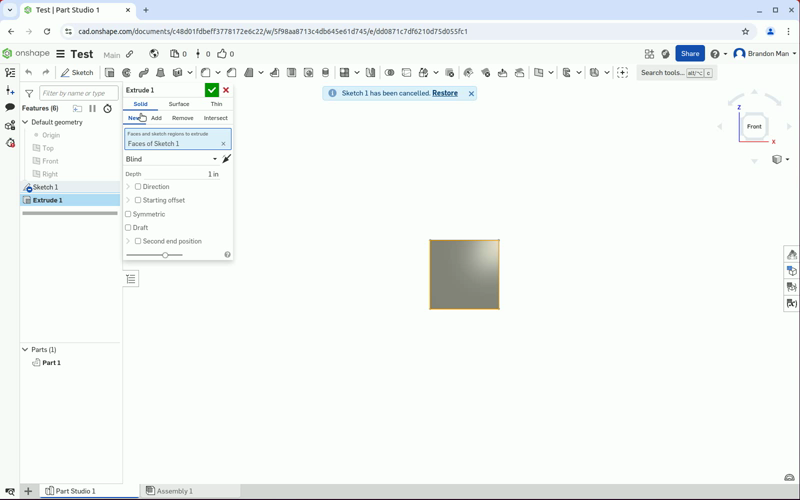
mouse_move(137, 120)
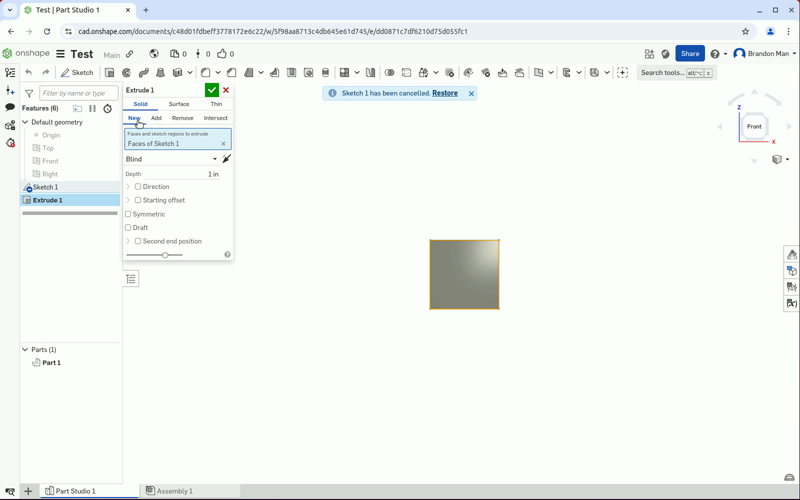
click(137, 120)
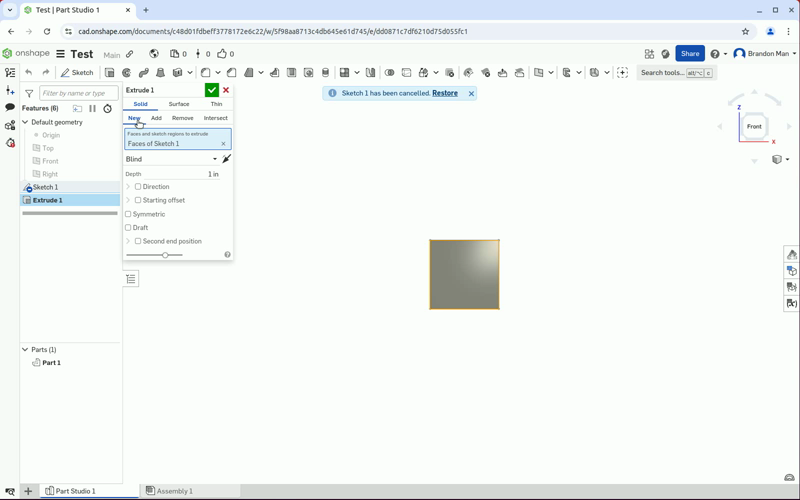
key(tab, 4)
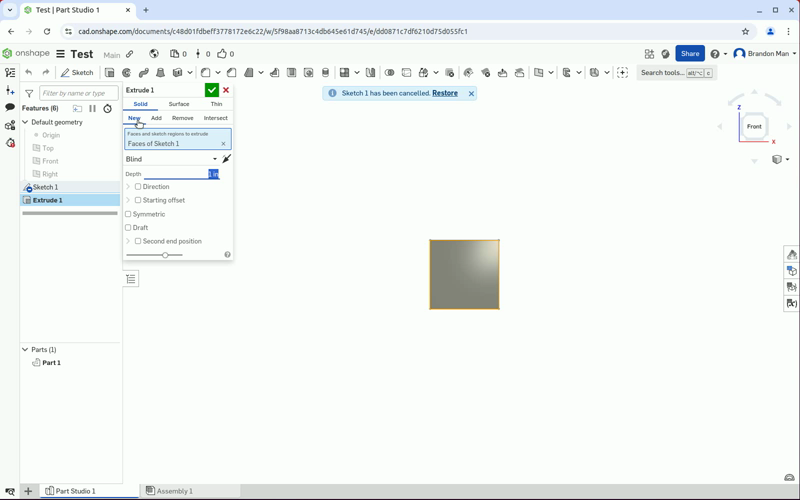
text(-13.961)
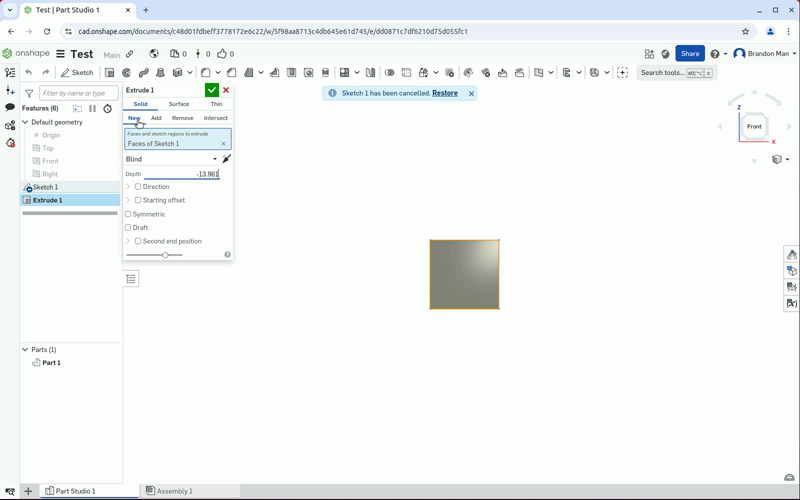
key(enter)
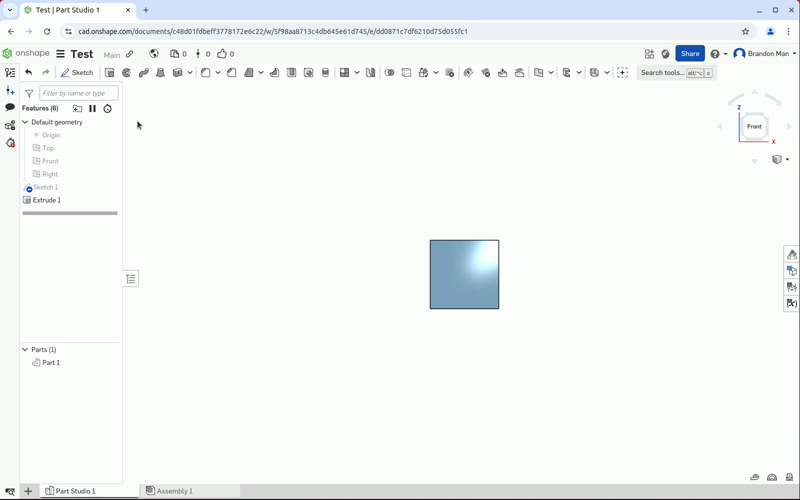
key(shift+h)
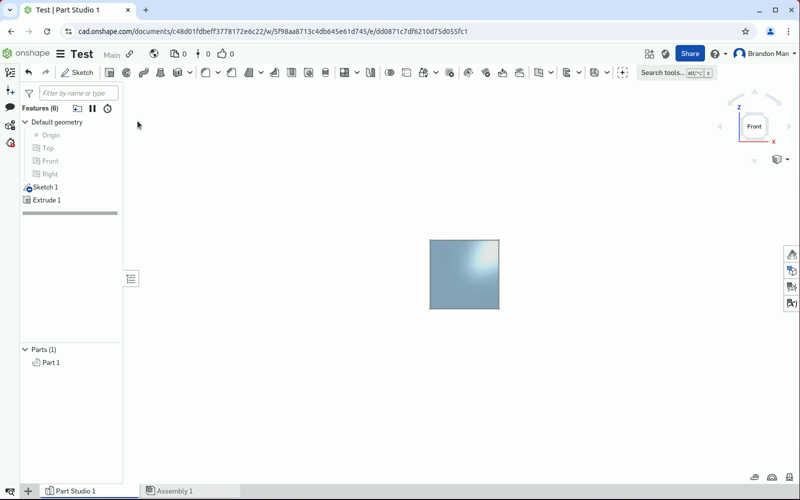
key(shift+h)
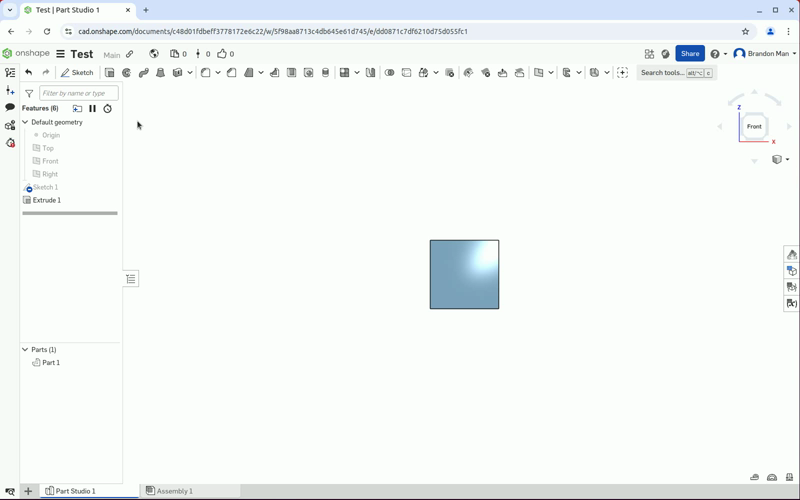
mouse_move(73, 189)
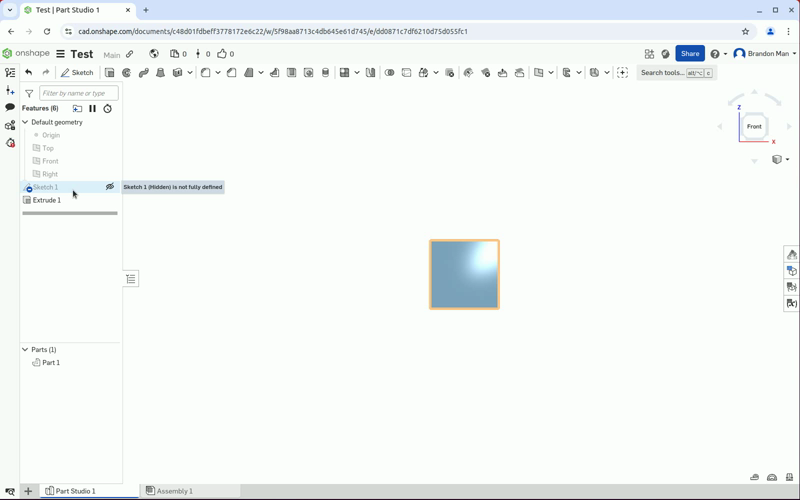
click(73, 189)
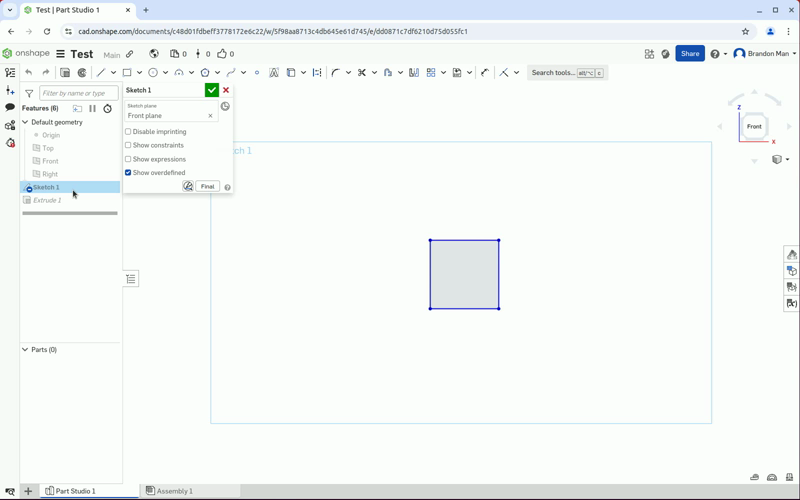
mouse_move(229, 92)
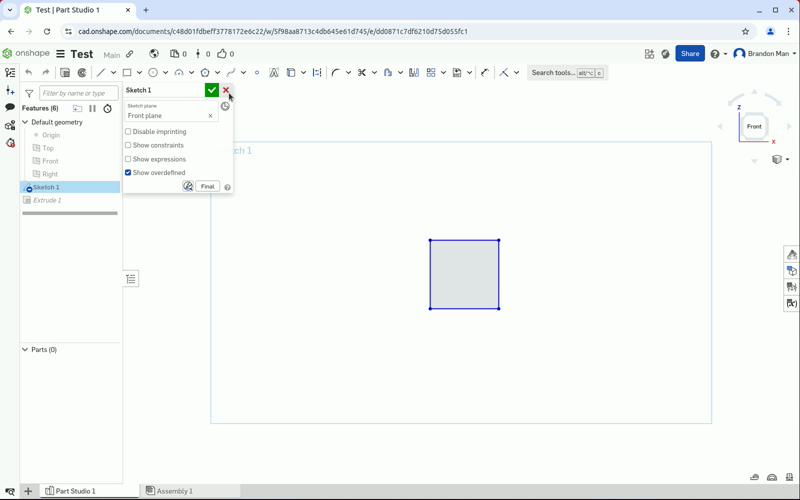
click(229, 92)
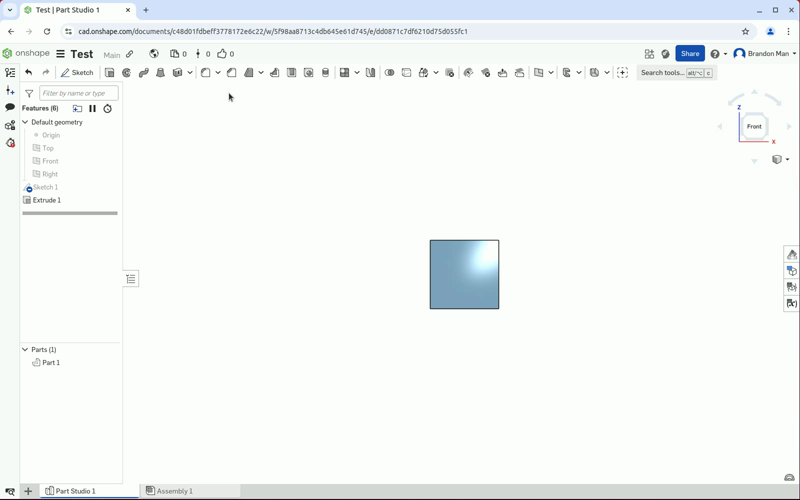
mouse_move(73, 352)
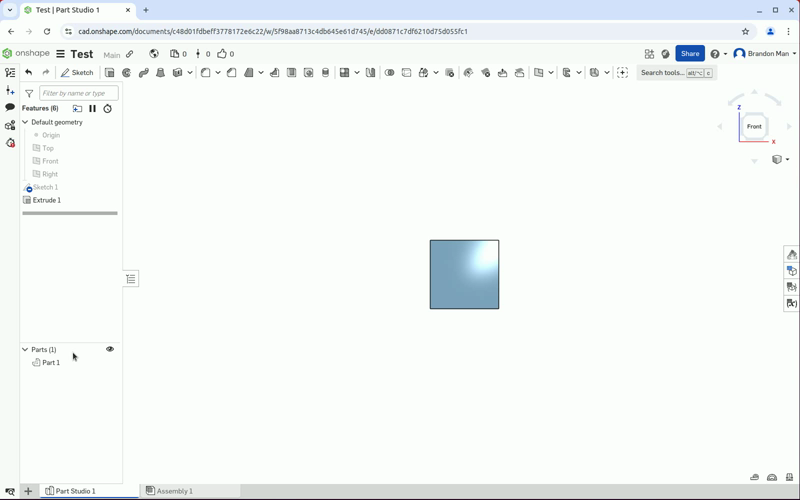
key(y)
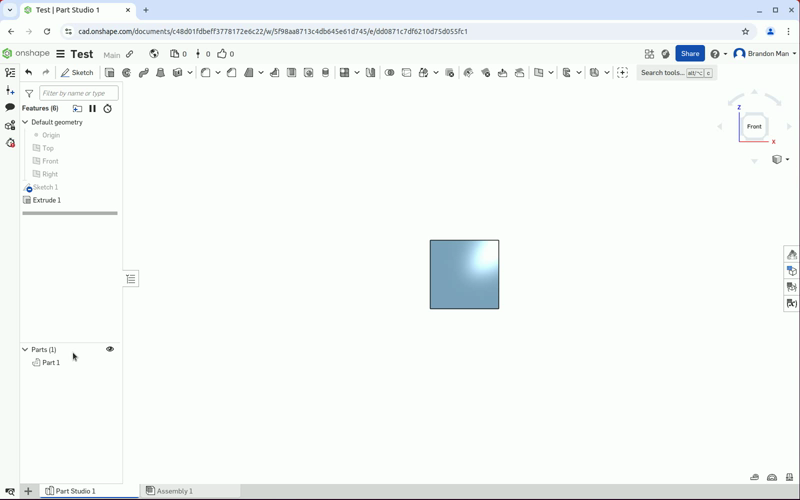
key(shift+p)
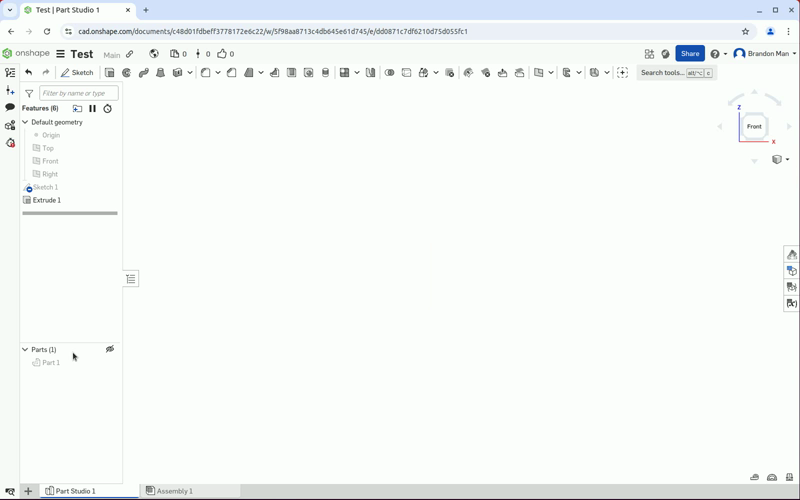
key(space)
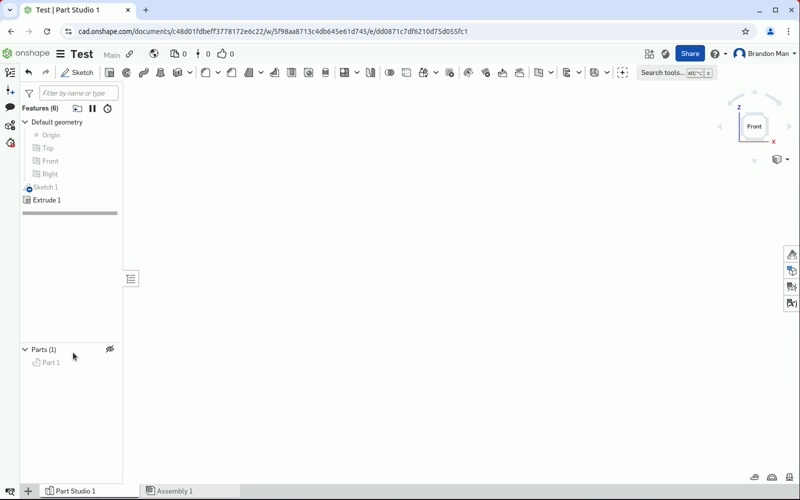
key_down(shift)
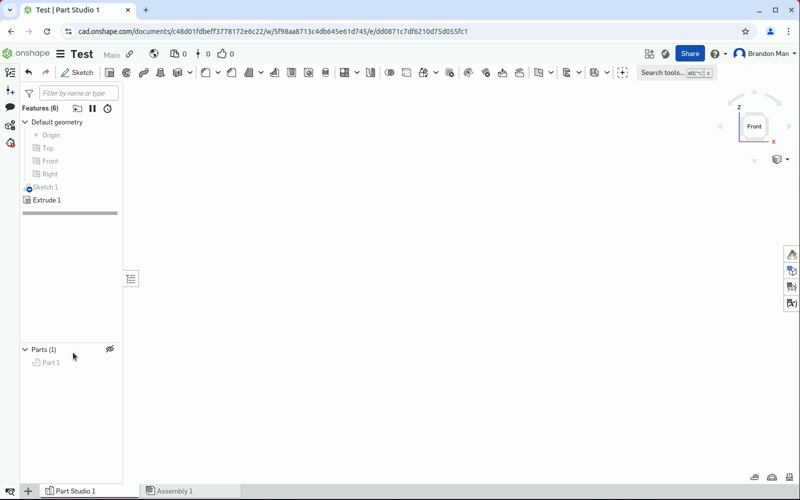
key(left)
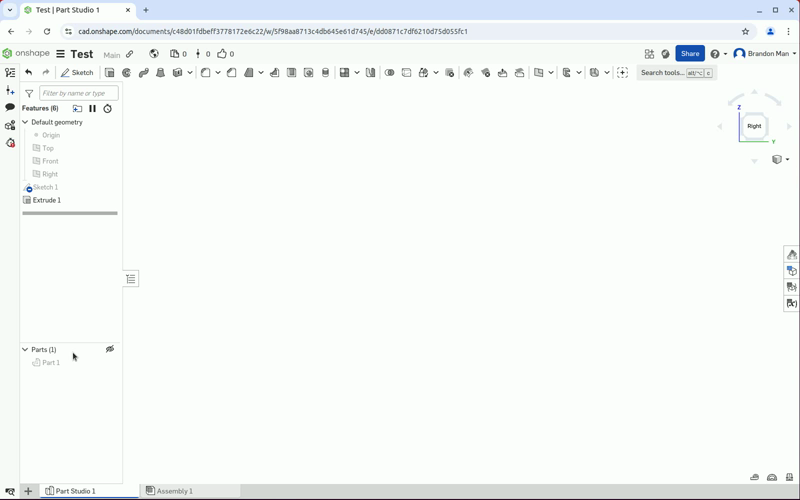
key_up(shift)
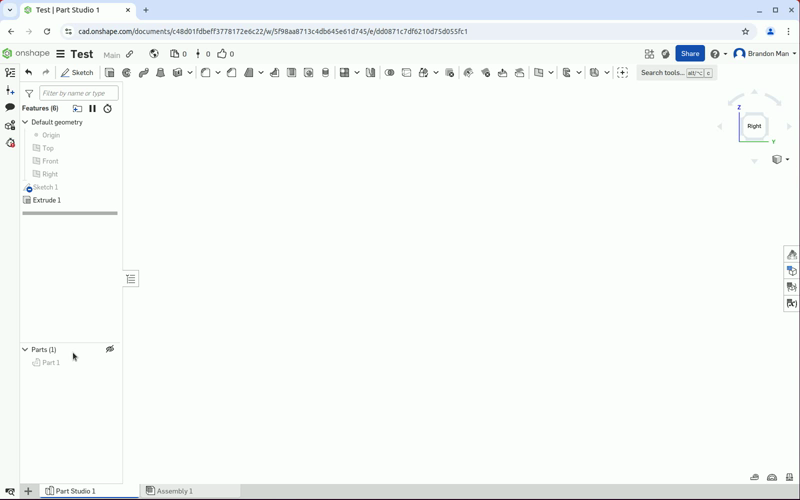
mouse_move(73, 352)
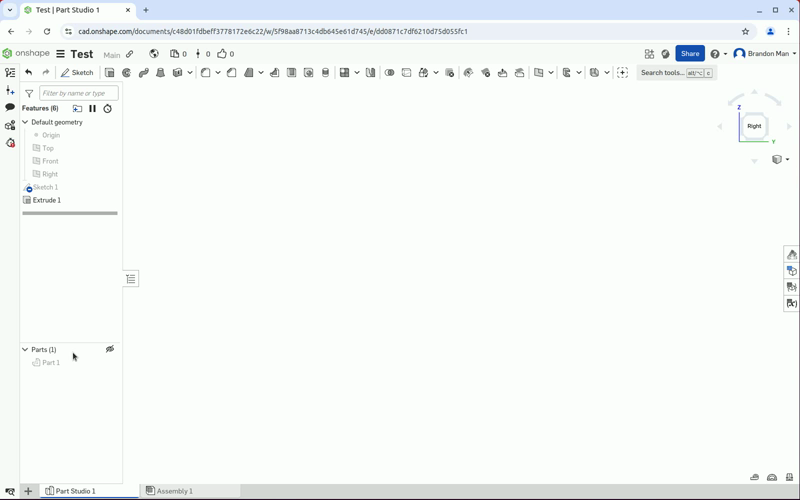
key(shift+y)
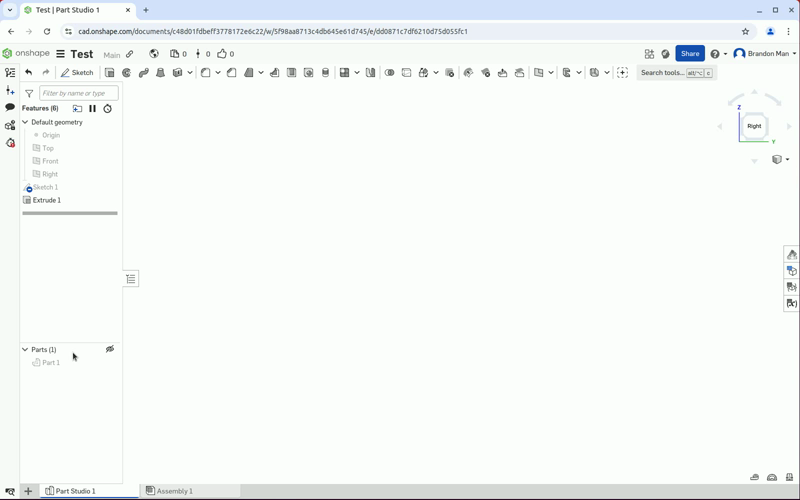
key(shift+s)
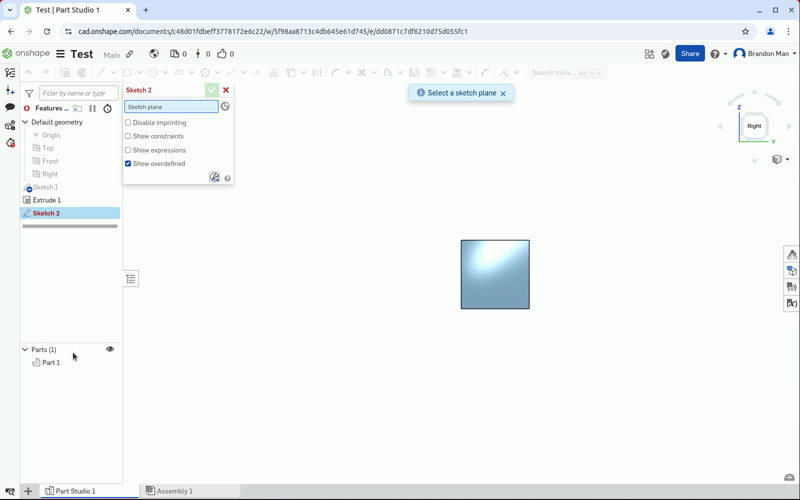
mouse_move(73, 176)
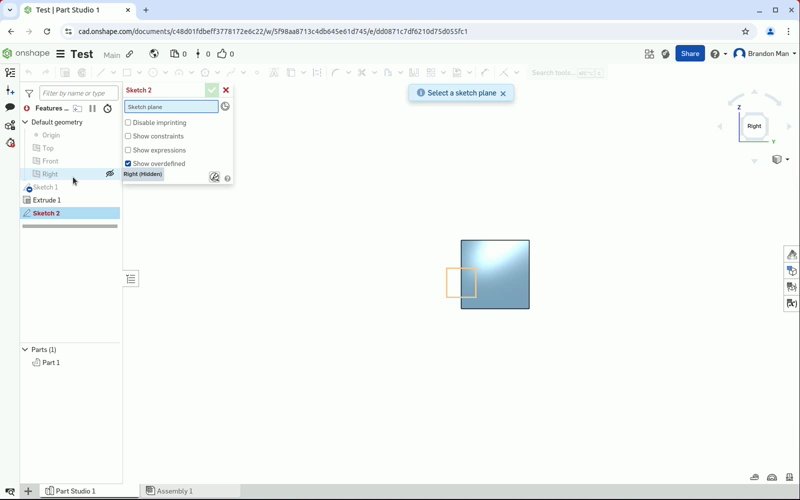
click(73, 176)
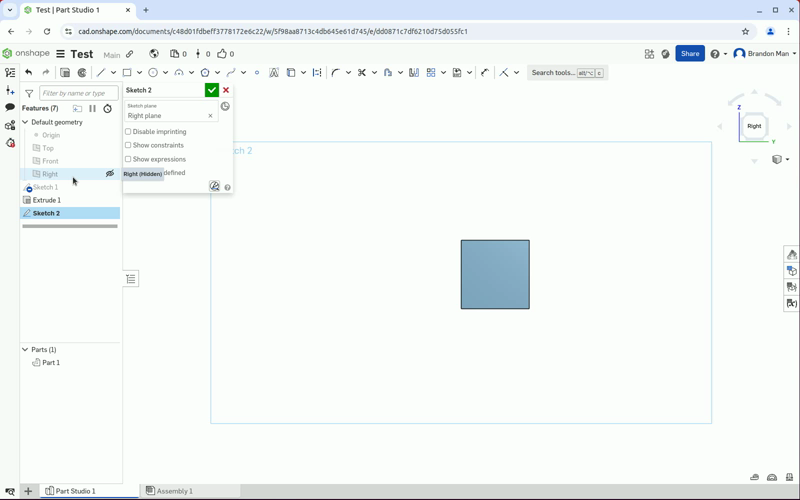
mouse_move(73, 352)
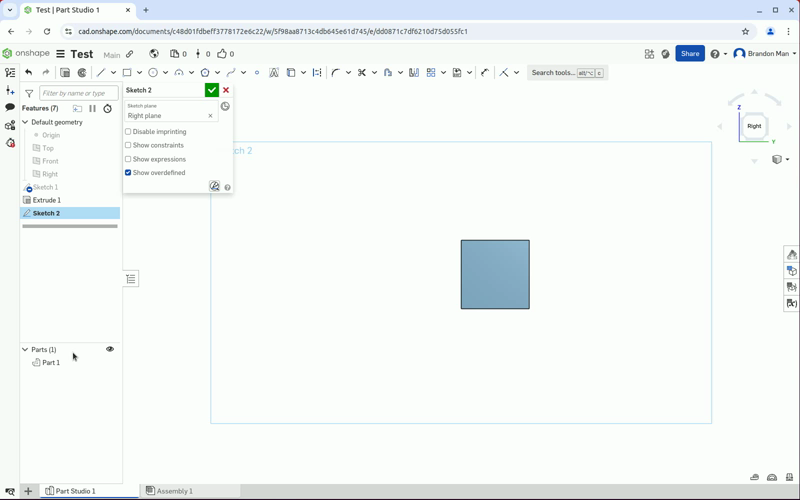
key(y)
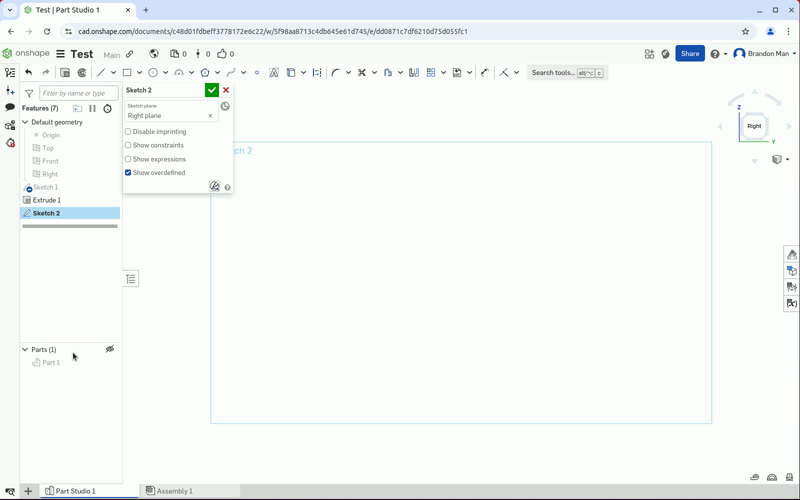
key(l)
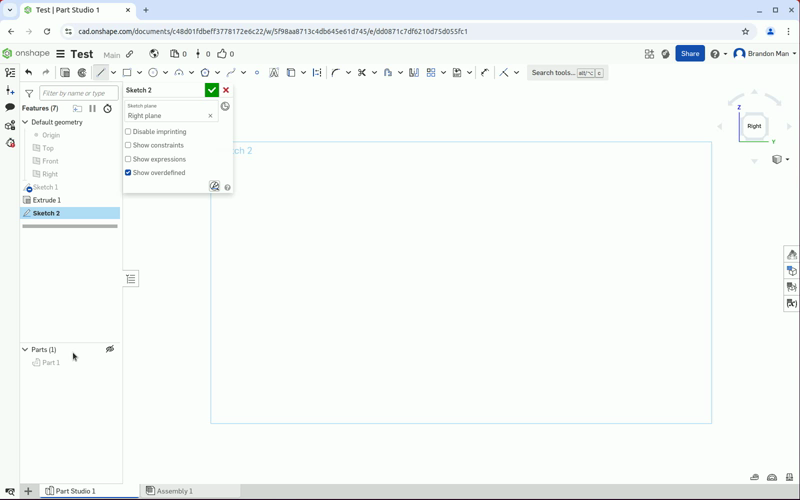
key_down(shift)
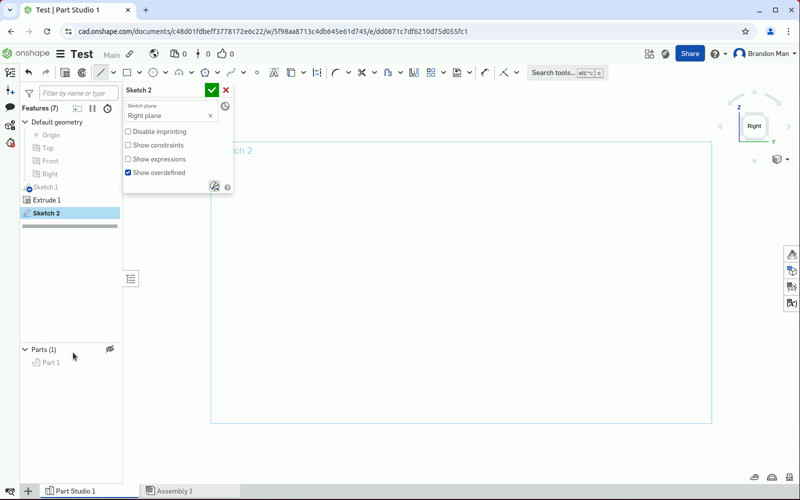
mouse_move(483, 308)
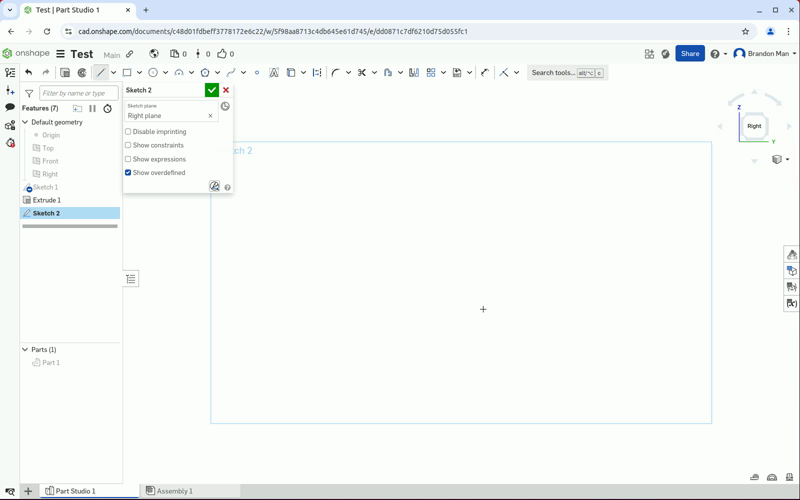
click(483, 308)
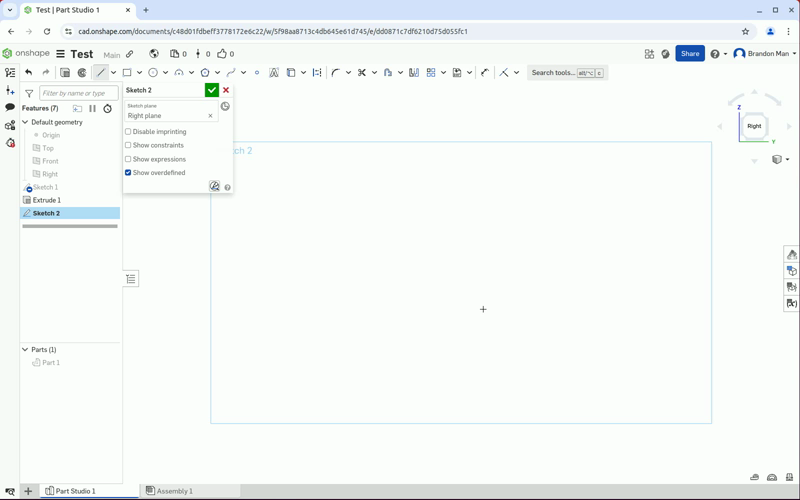
key_up(shift)
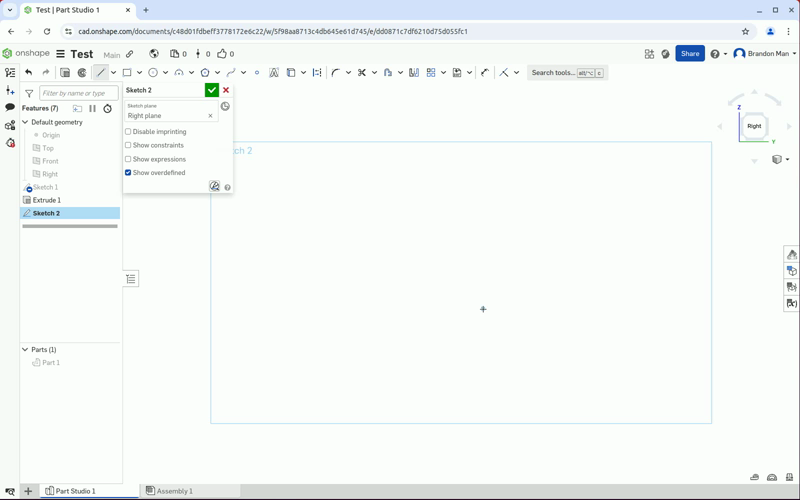
key_down(shift)
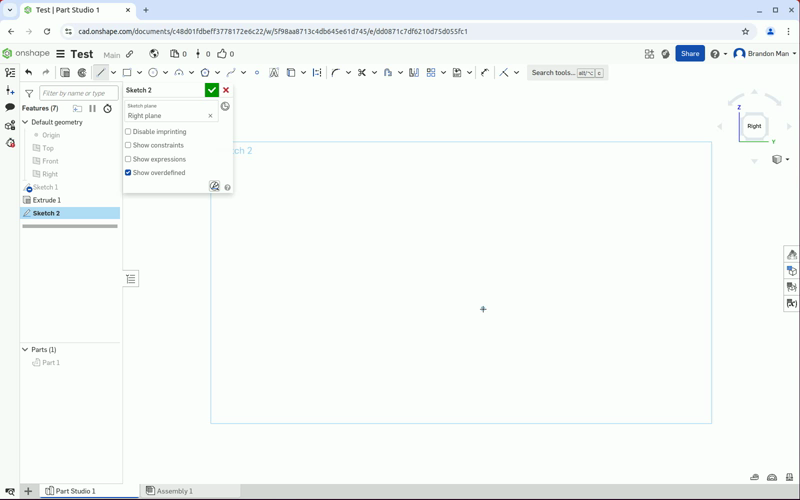
mouse_move(513, 308)
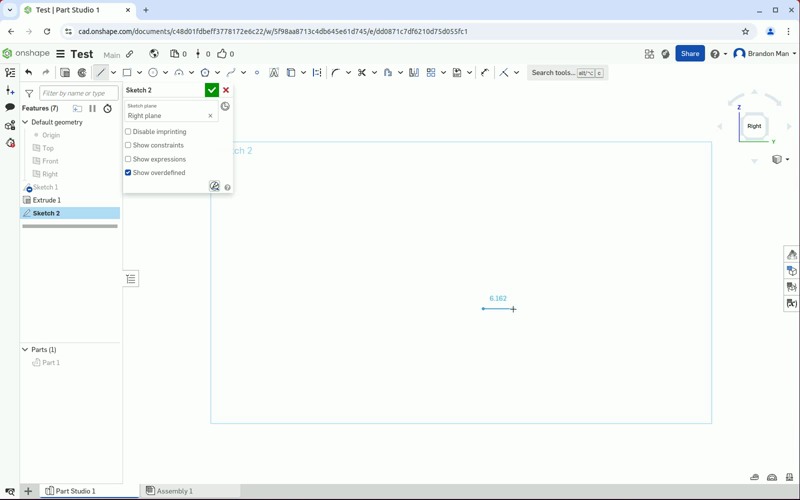
mouse_move(528, 308)
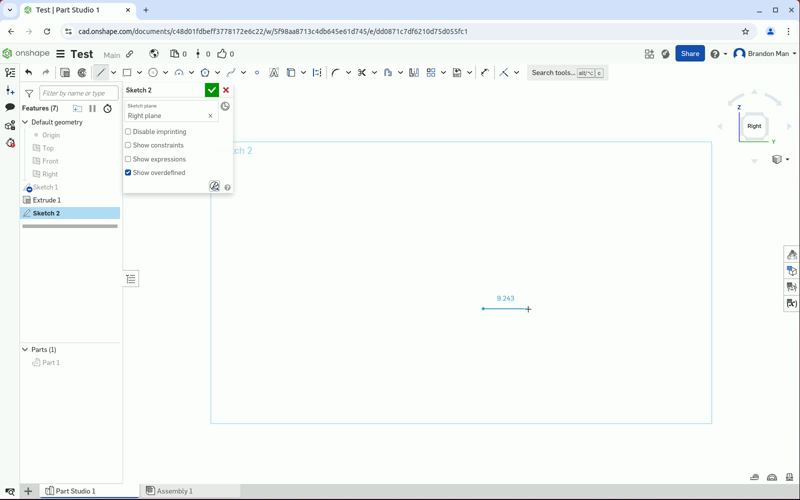
click(528, 308)
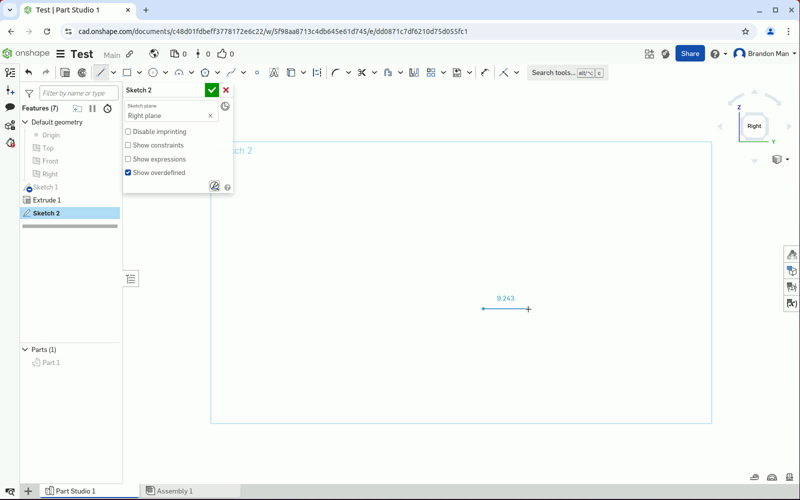
key_up(shift)
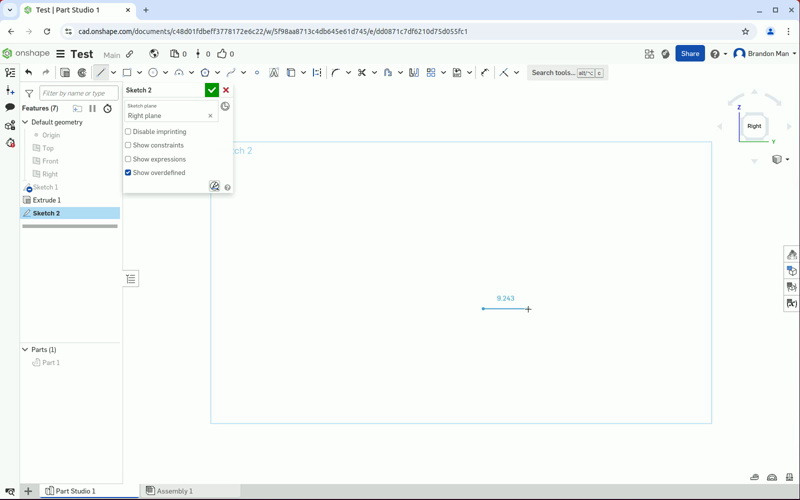
key_down(shift)
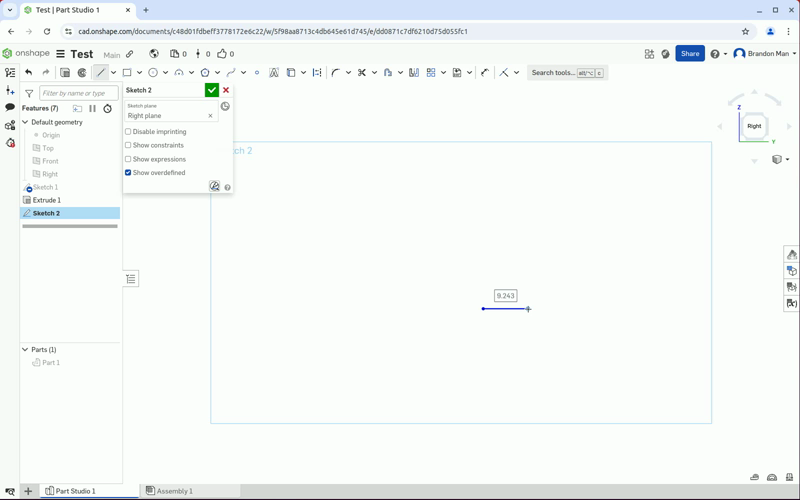
mouse_move(558, 308)
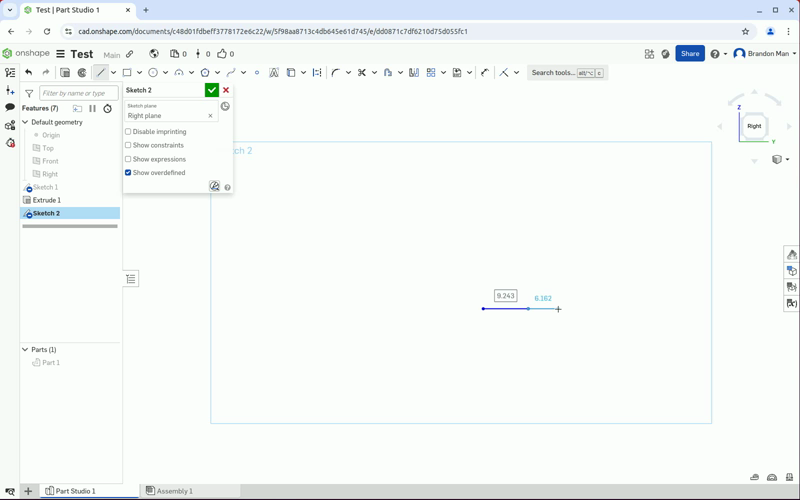
mouse_move(528, 263)
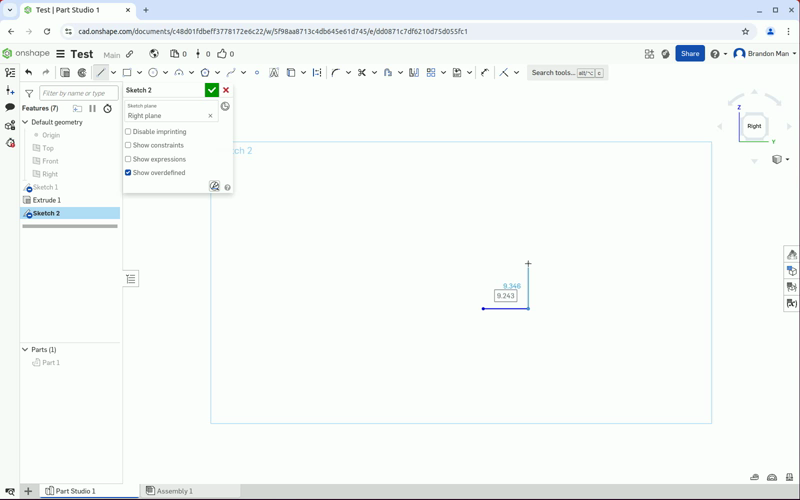
click(528, 263)
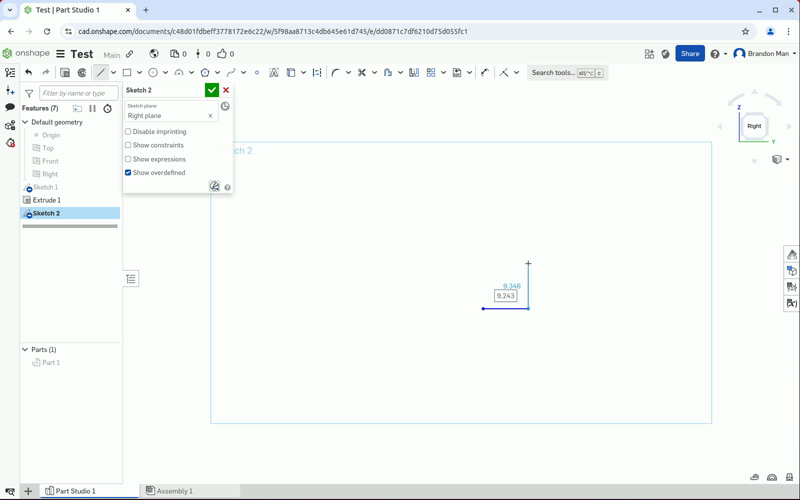
key_up(shift)
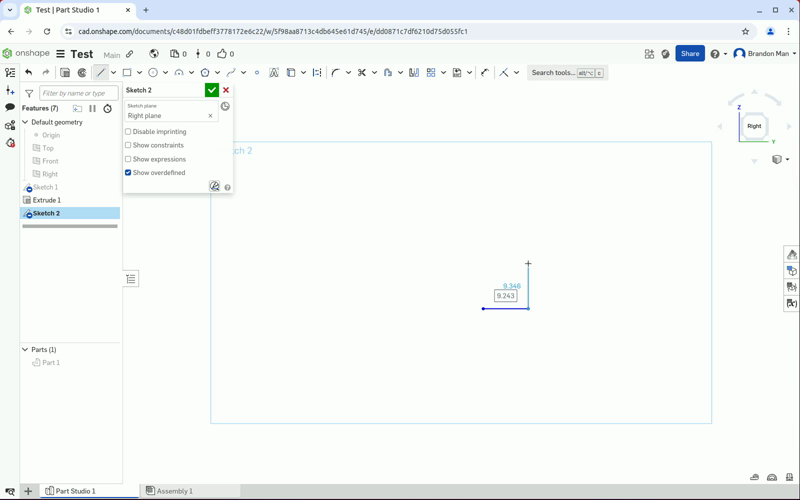
key_down(shift)
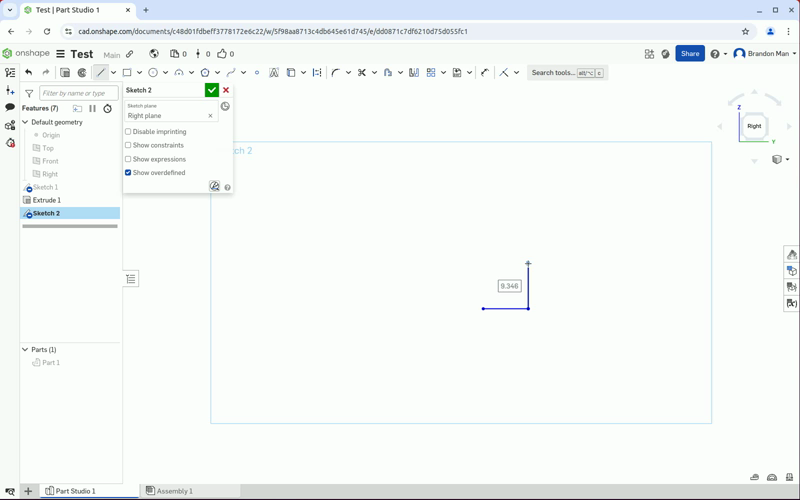
mouse_move(483, 308)
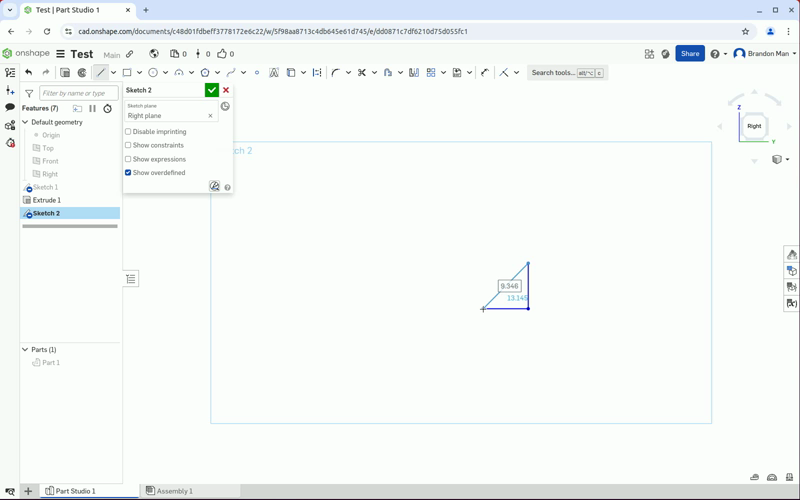
key_up(shift)
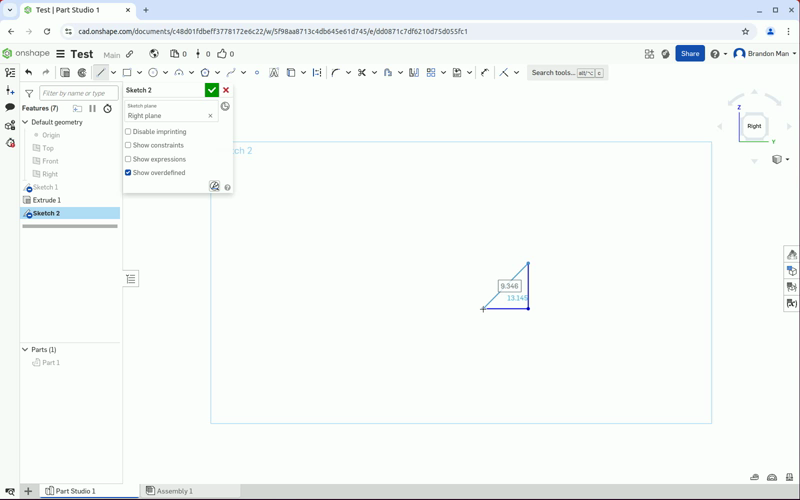
click(483, 308)
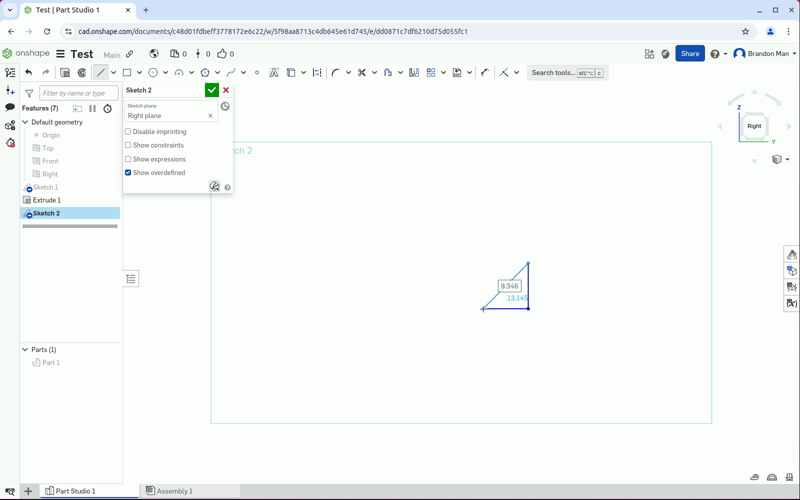
key(esc)
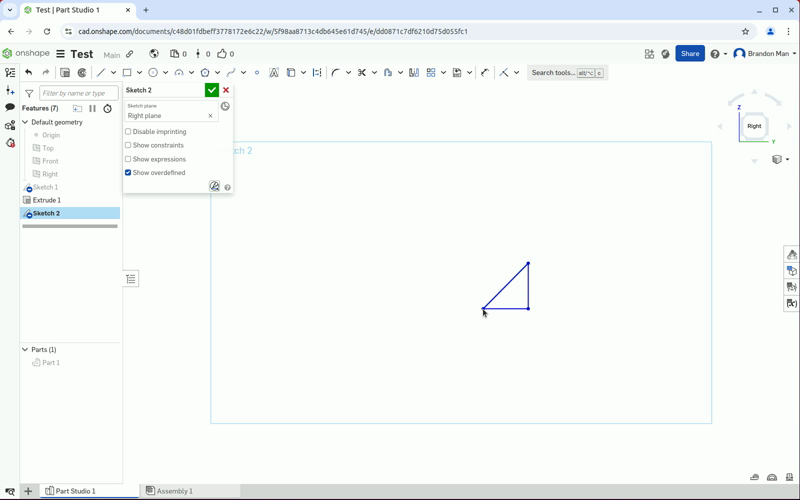
mouse_move(509, 287)
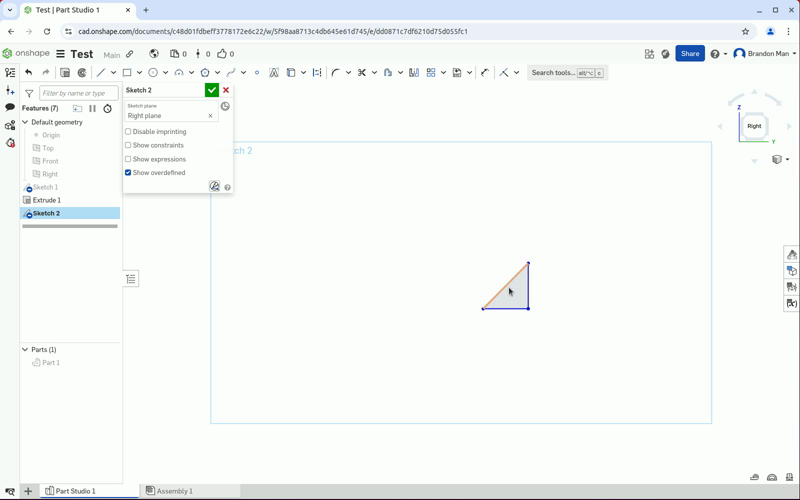
scroll(6)
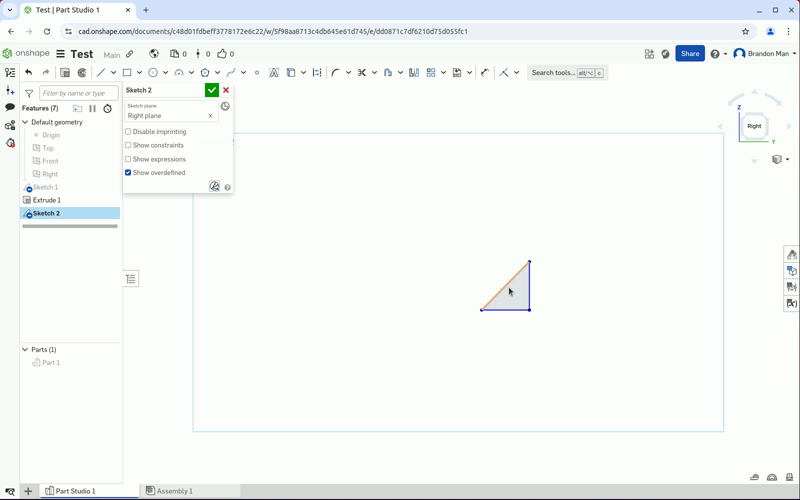
scroll(6)
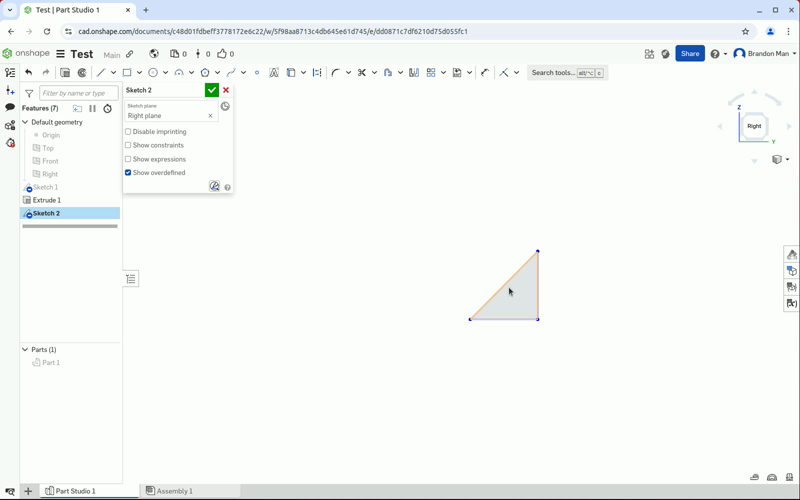
scroll(6)
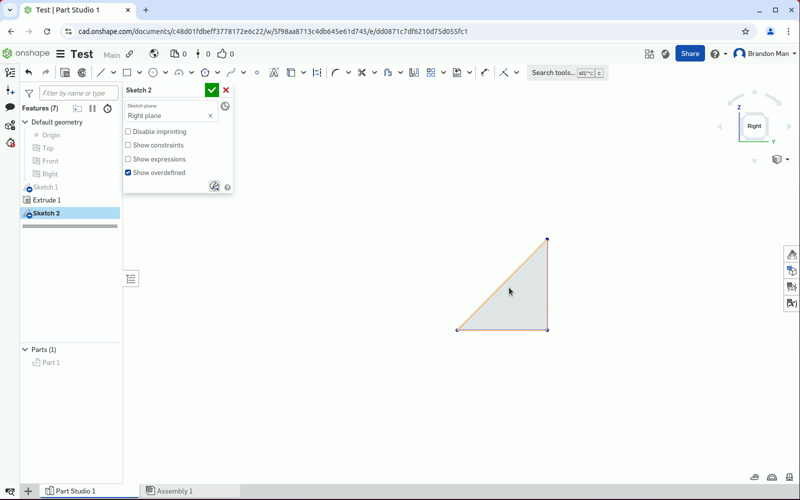
scroll(6)
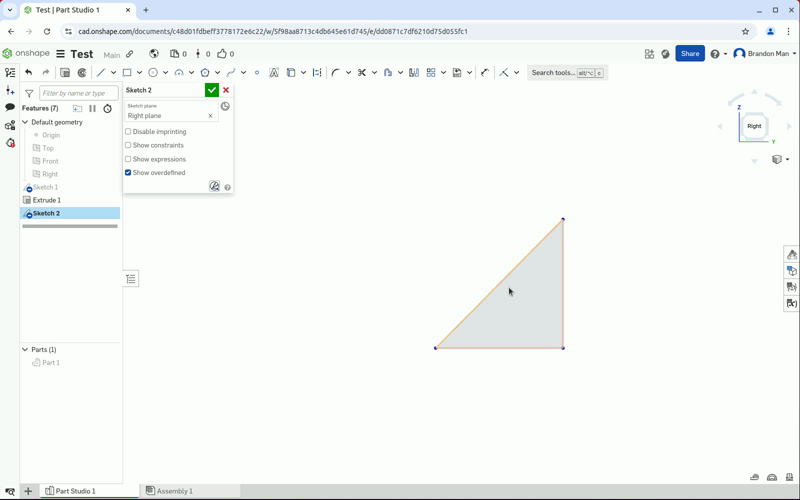
scroll(6)
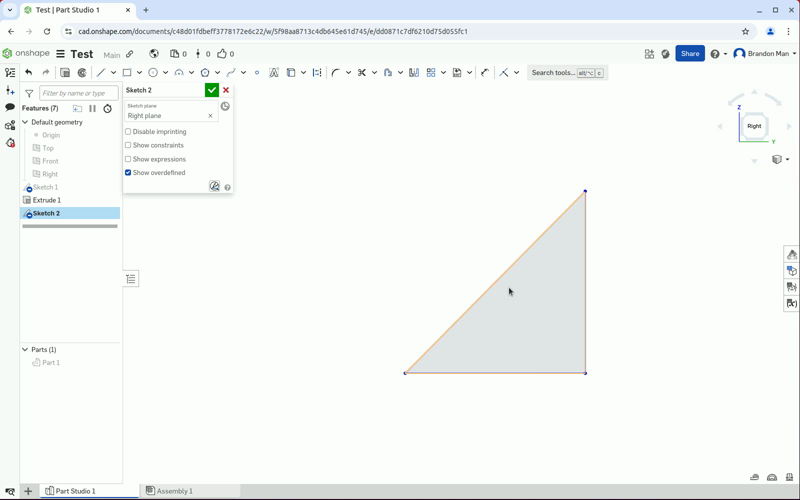
scroll(6)
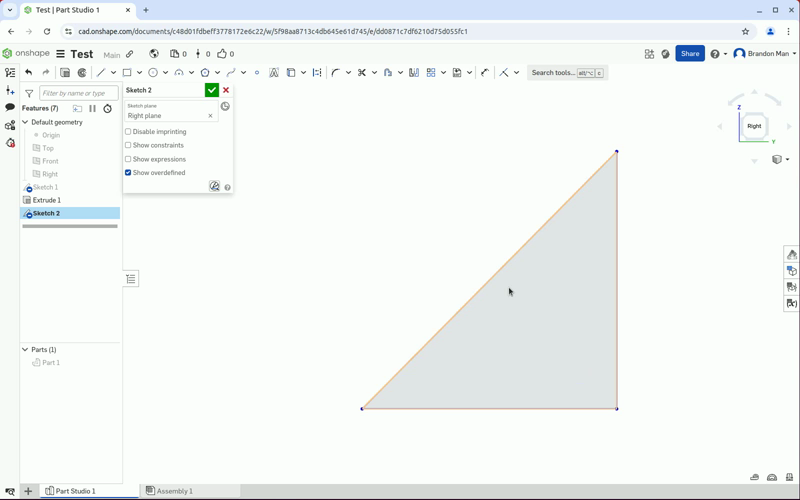
scroll(6)
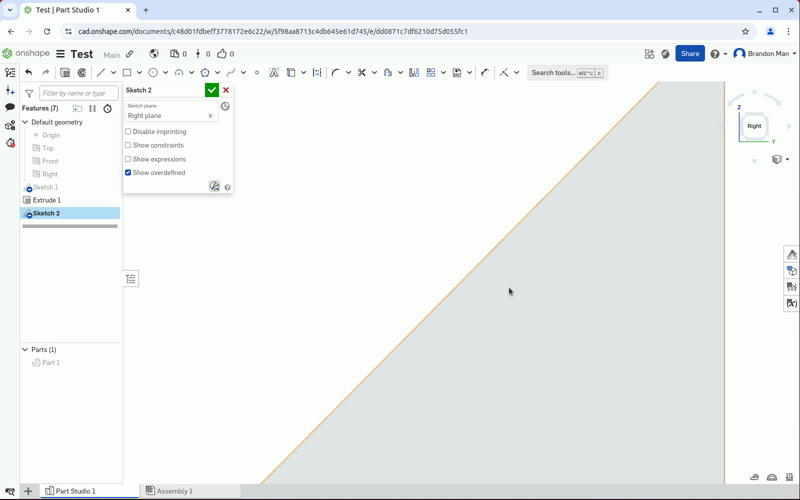
click(509, 287)
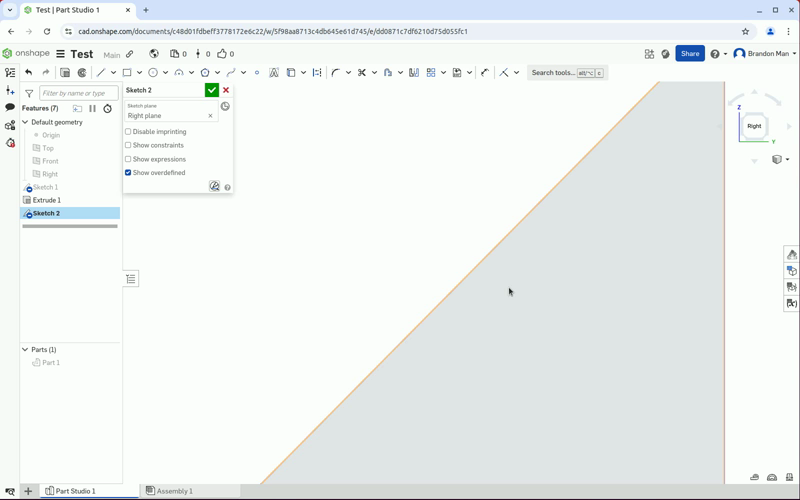
scroll(-6)
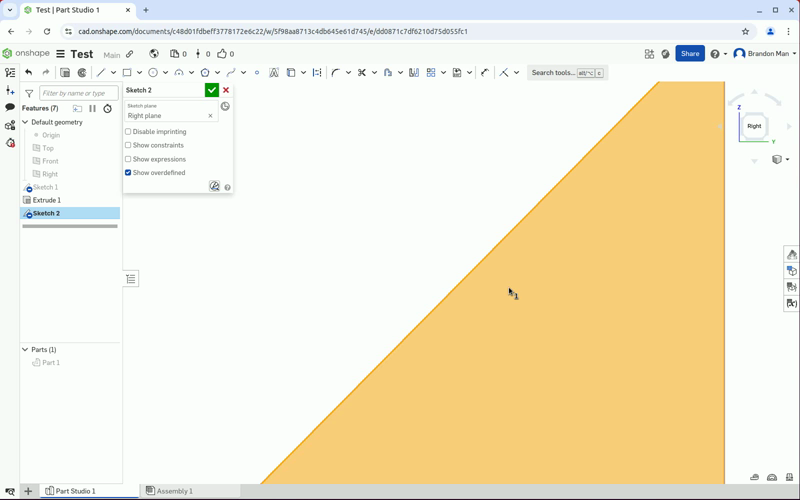
scroll(-6)
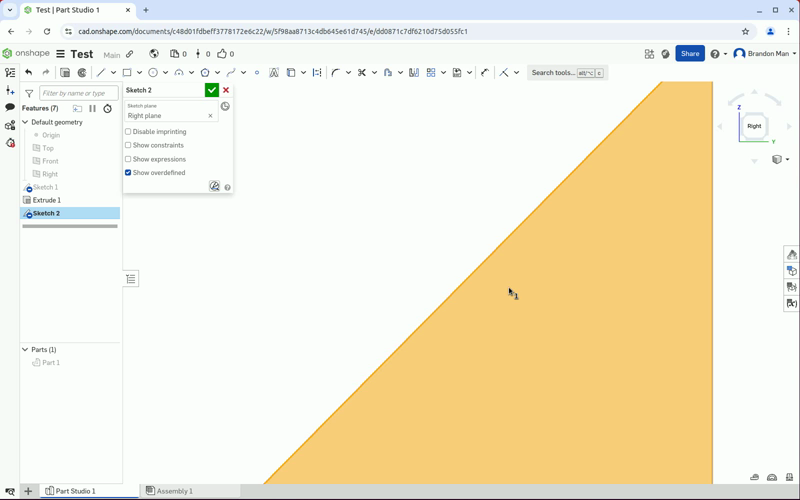
scroll(-6)
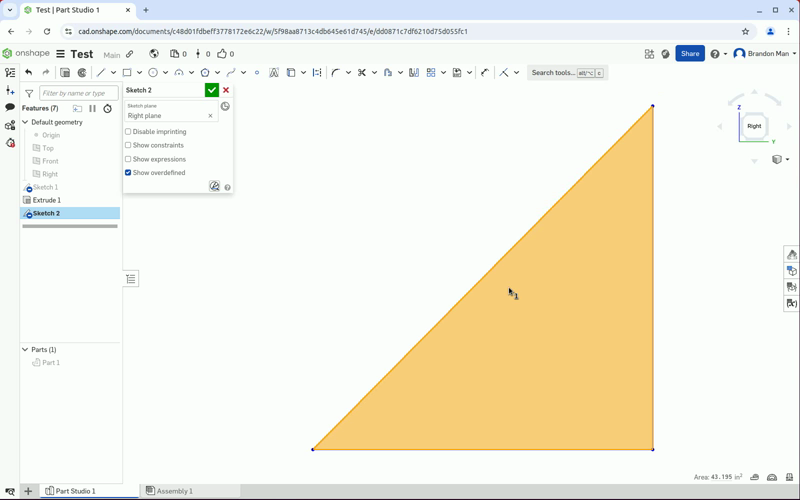
scroll(-6)
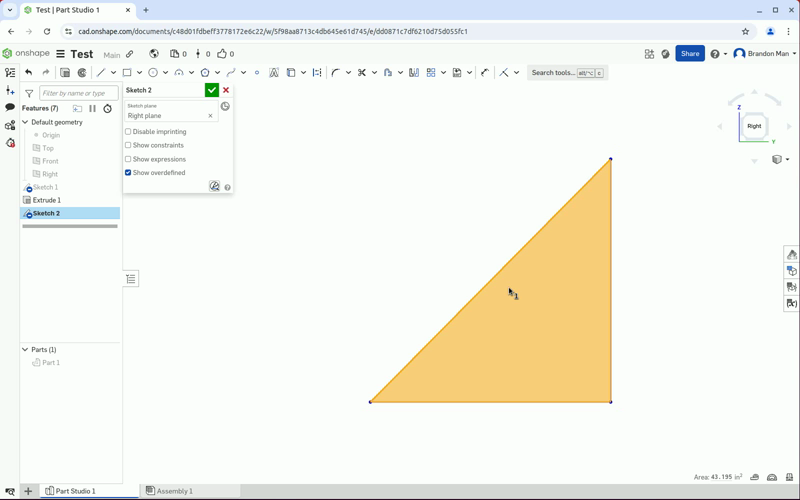
scroll(-6)
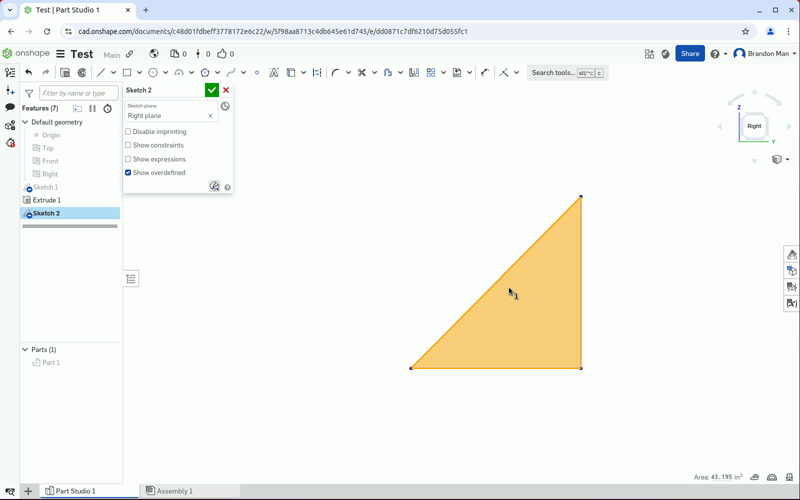
scroll(-6)
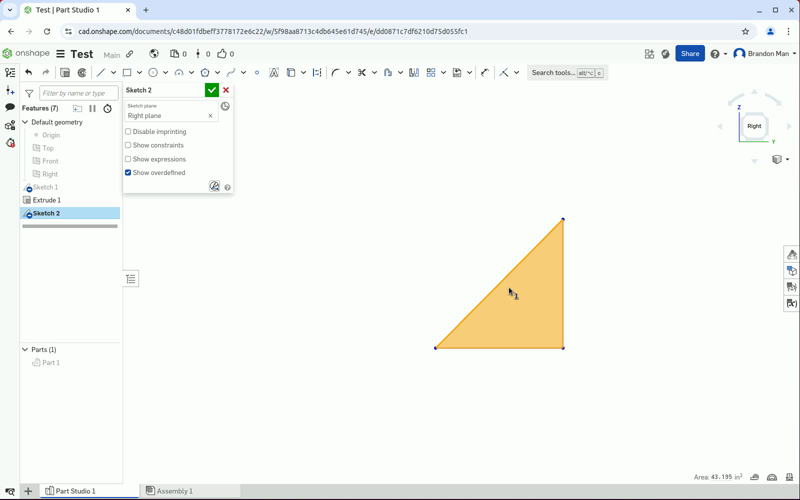
scroll(-6)
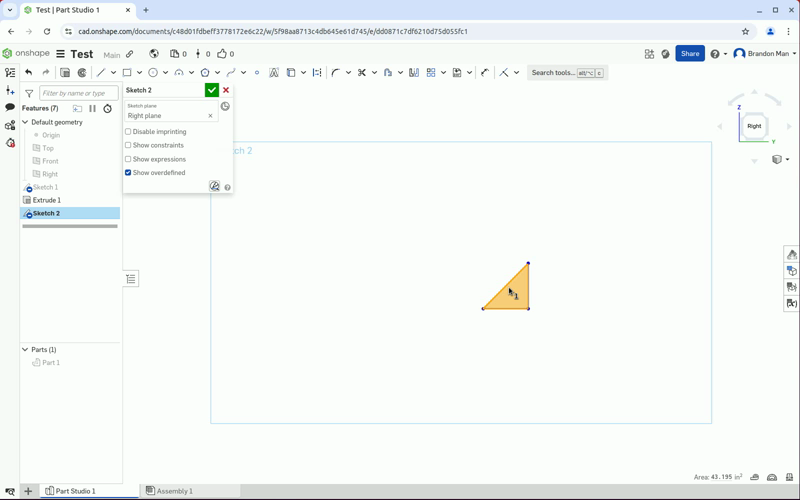
mouse_move(73, 352)
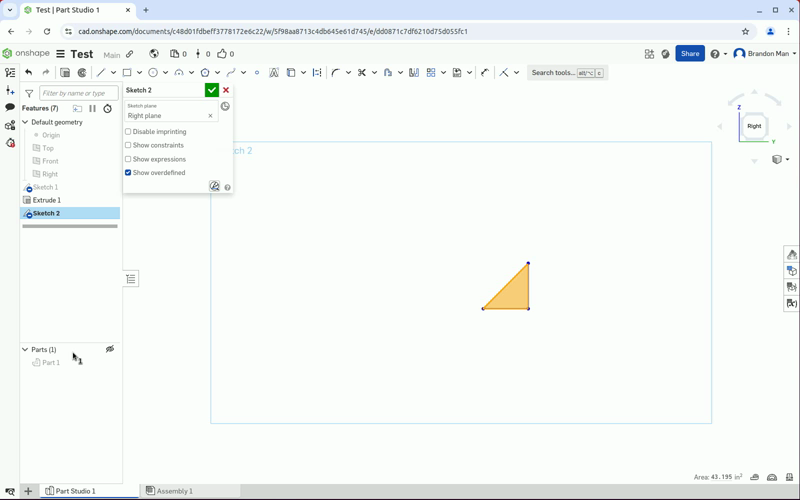
key(shift+y)
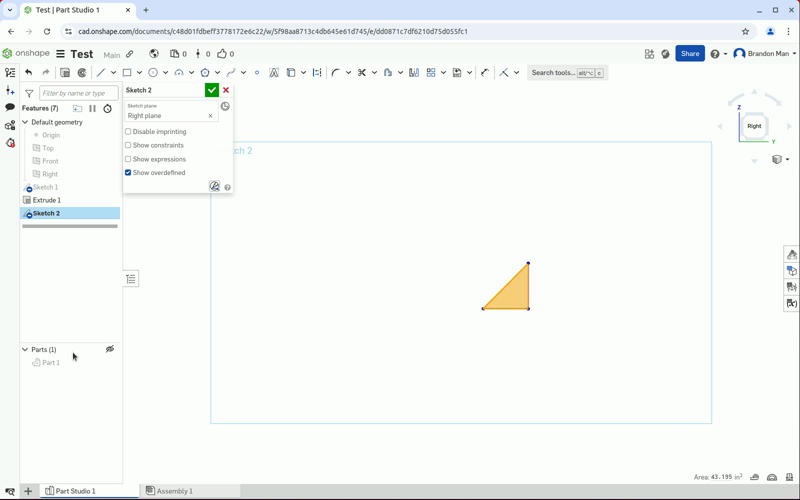
key(shift+e)
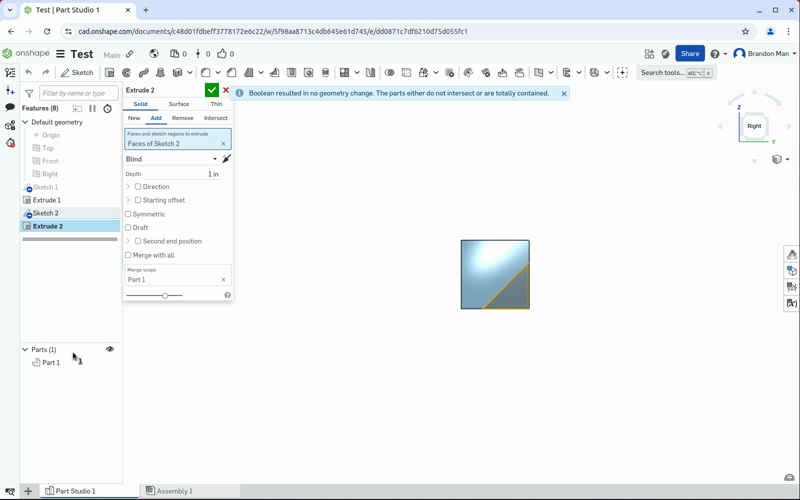
mouse_move(143, 106)
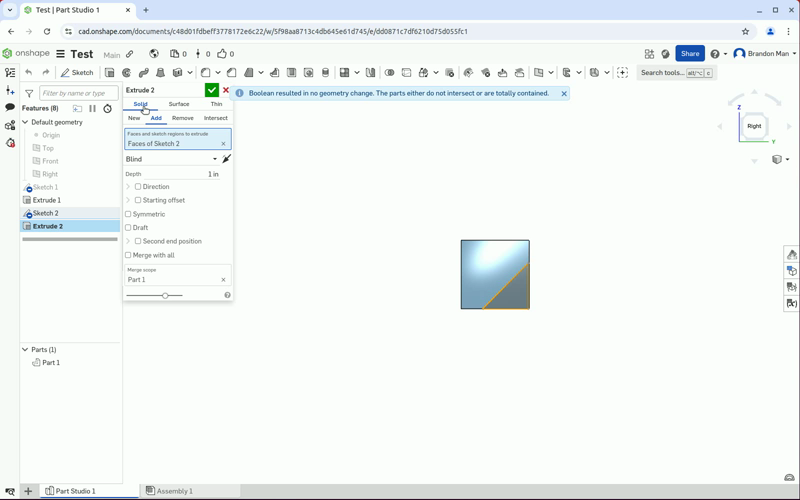
click(143, 106)
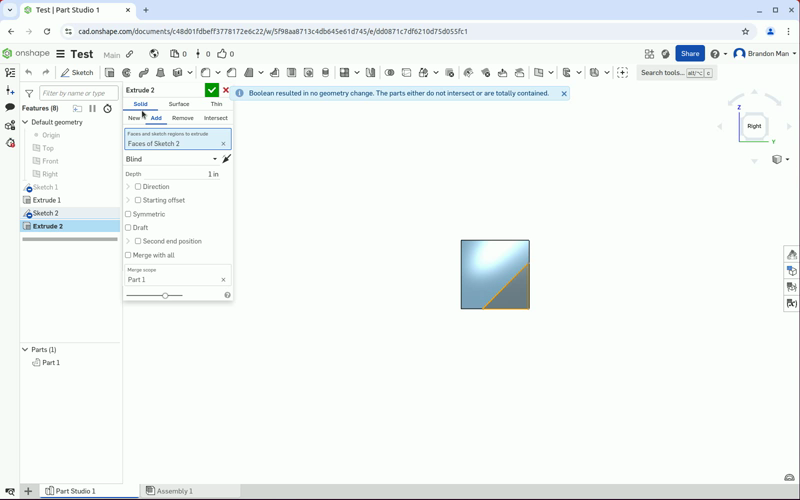
mouse_move(137, 120)
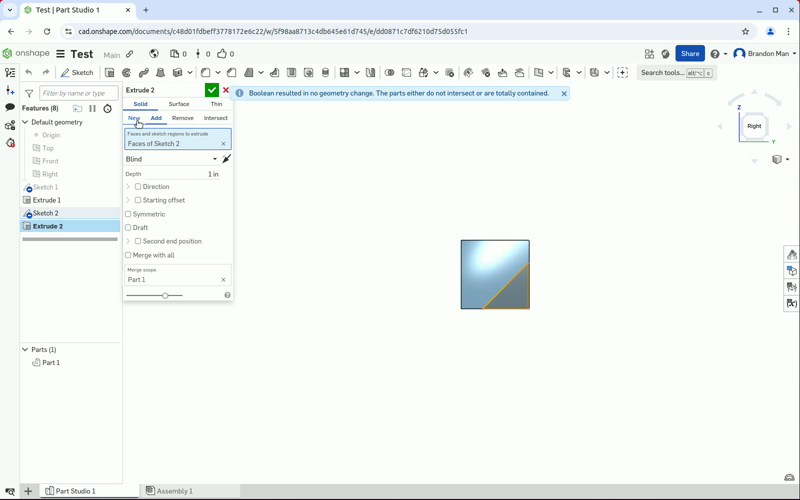
click(137, 120)
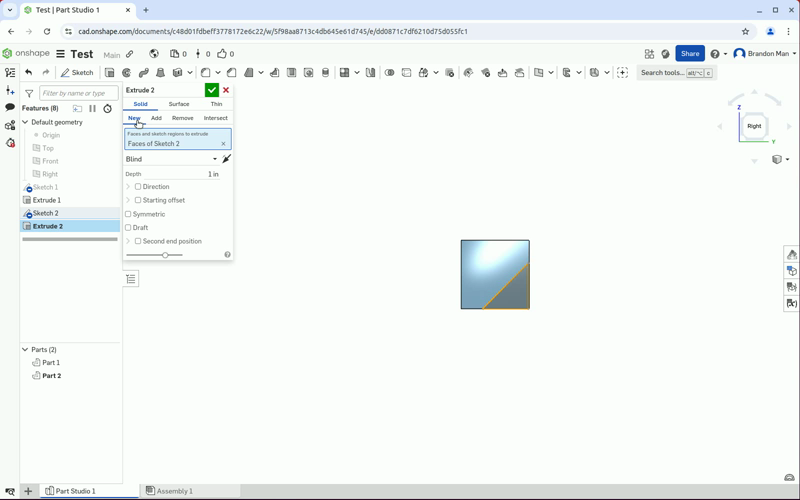
key(tab, 4)
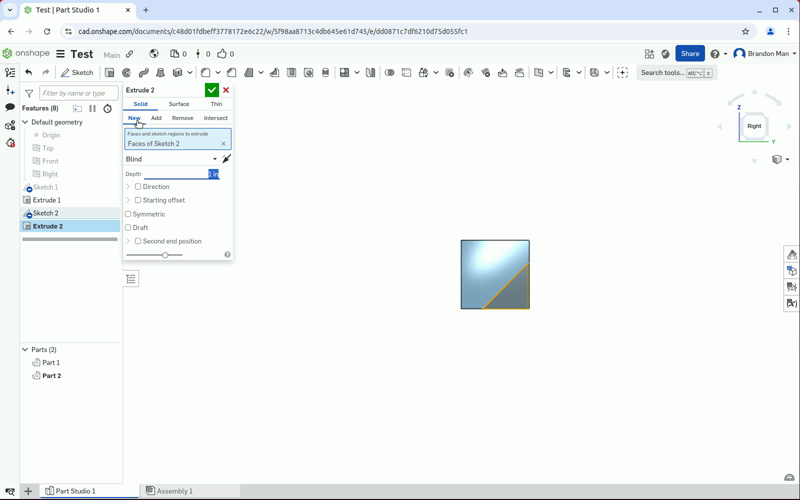
text(23.108)
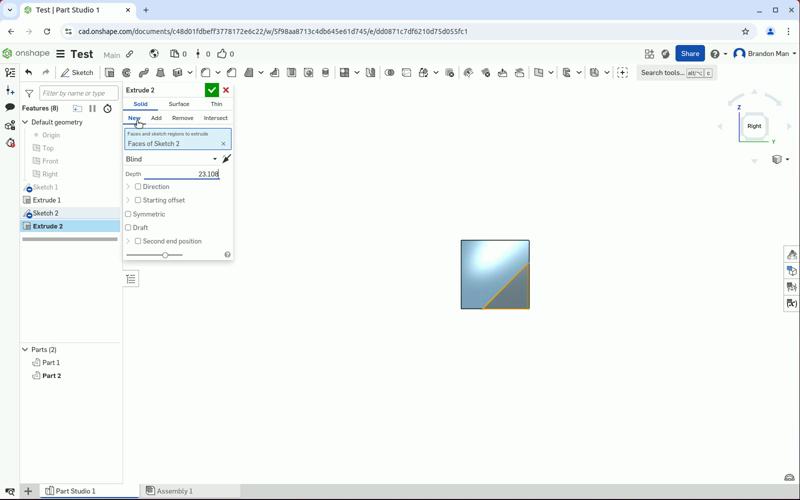
key(enter)
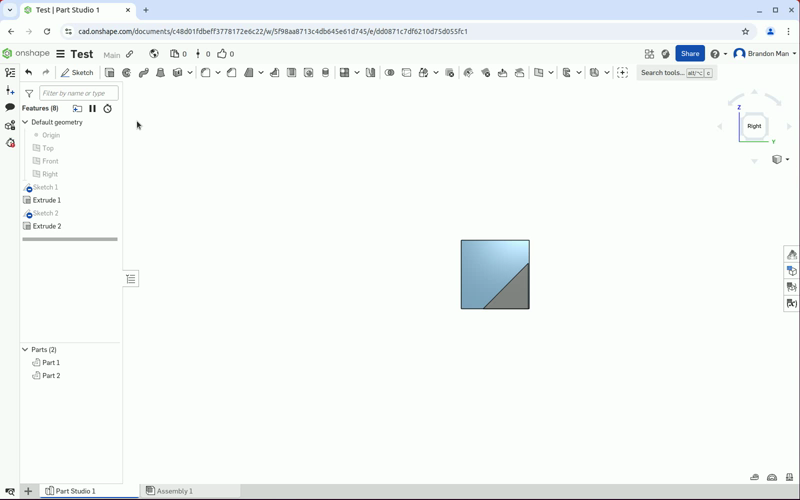
key(shift+h)
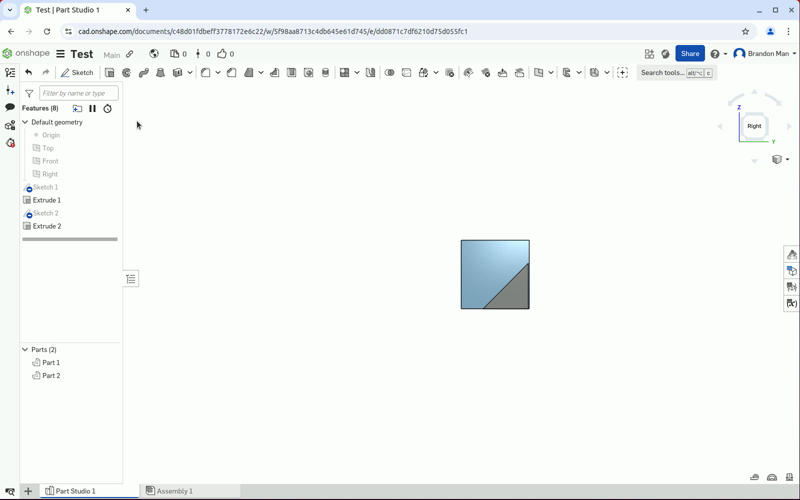
key(shift+h)
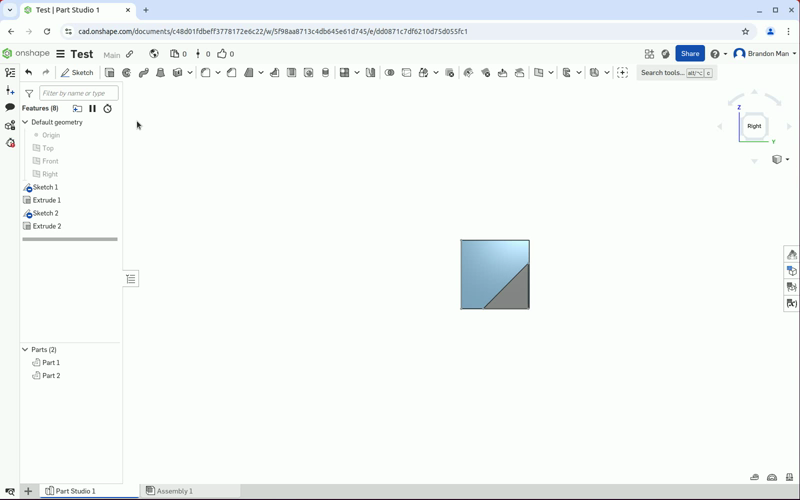
key(shift+7)
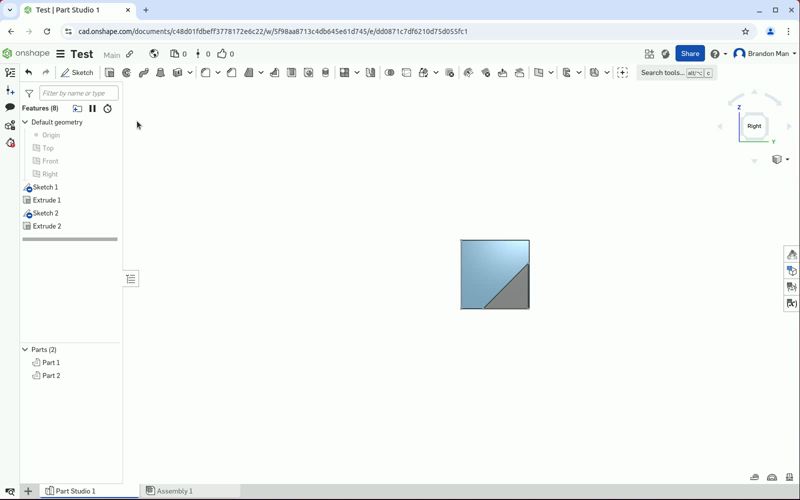
key(right, 2)
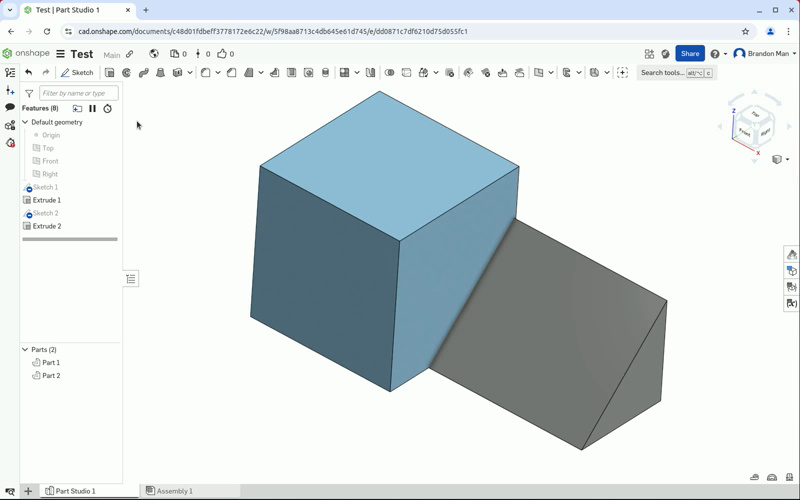
key(down, 2)
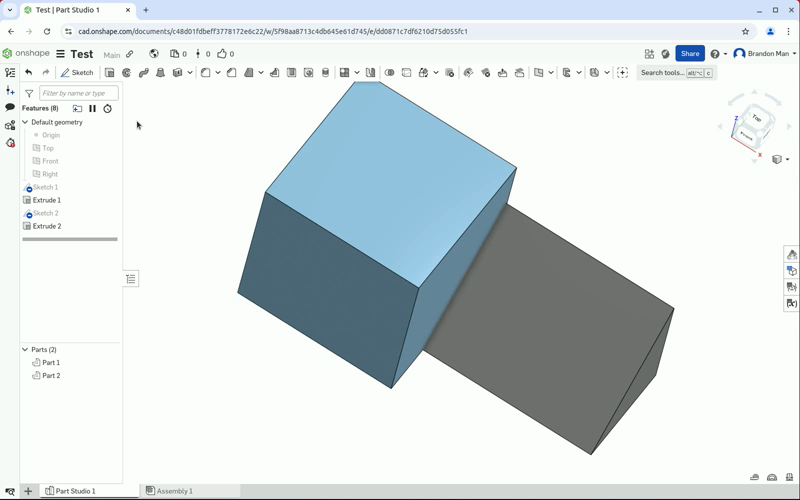
key(up, 2)
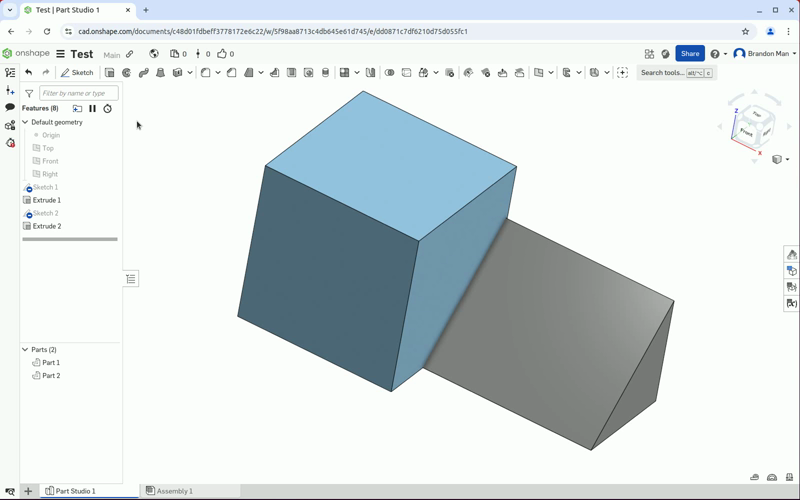
key(left, 2)
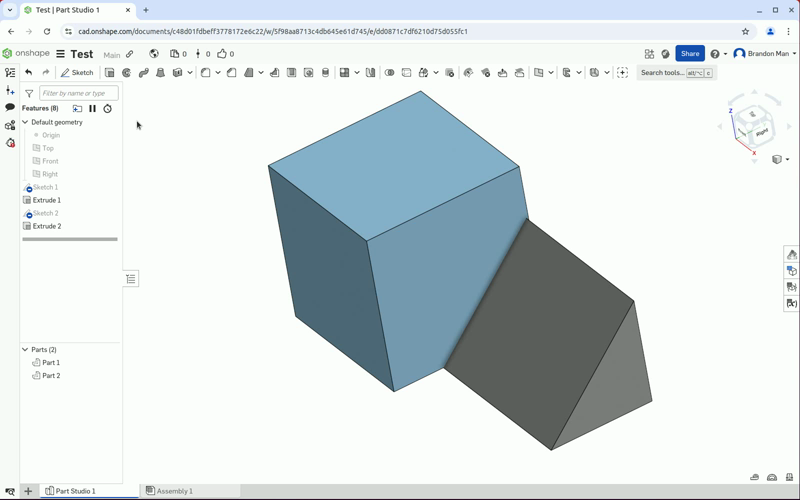
mouse_move(73, 189)
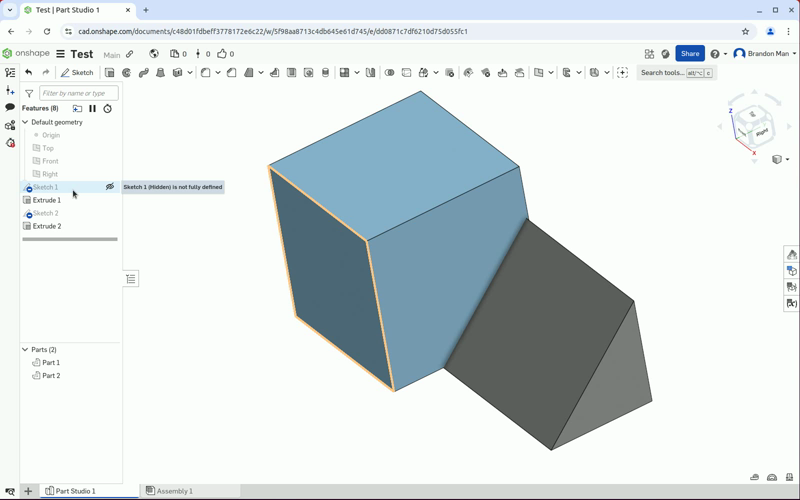
click(73, 189)